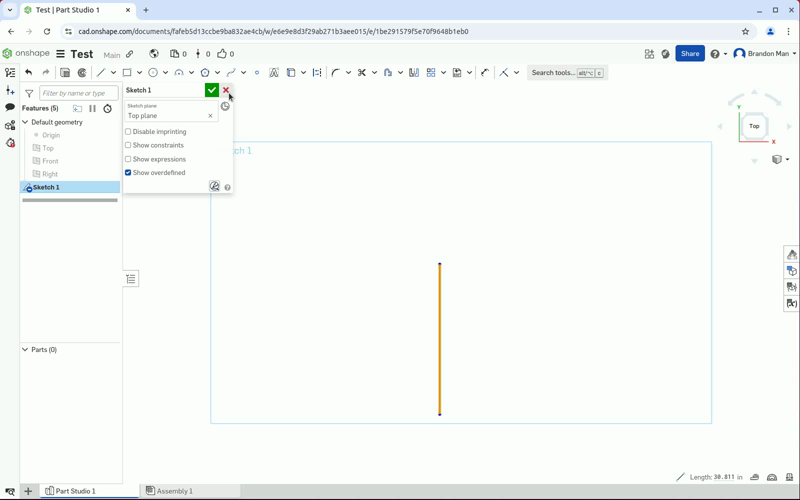
key(shift+h)
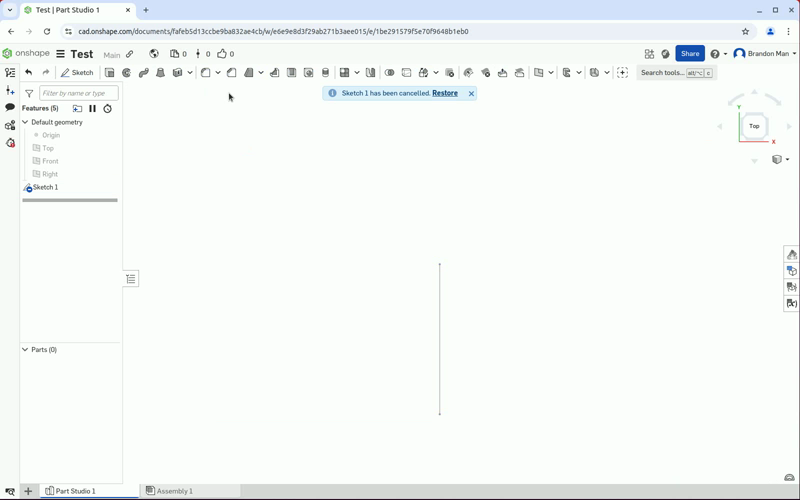
key(shift+s)
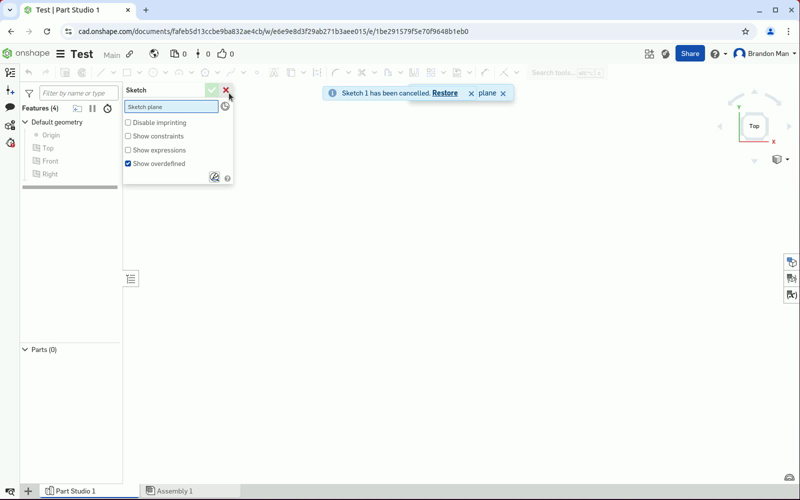
mouse_move(73, 150)
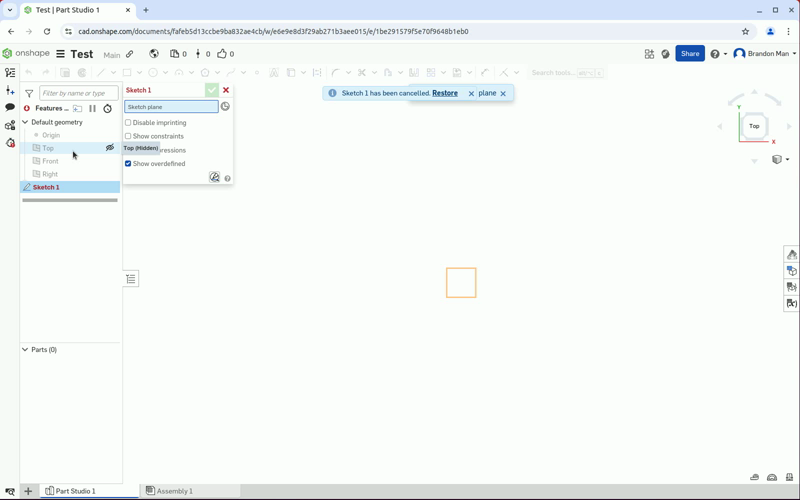
click(73, 150)
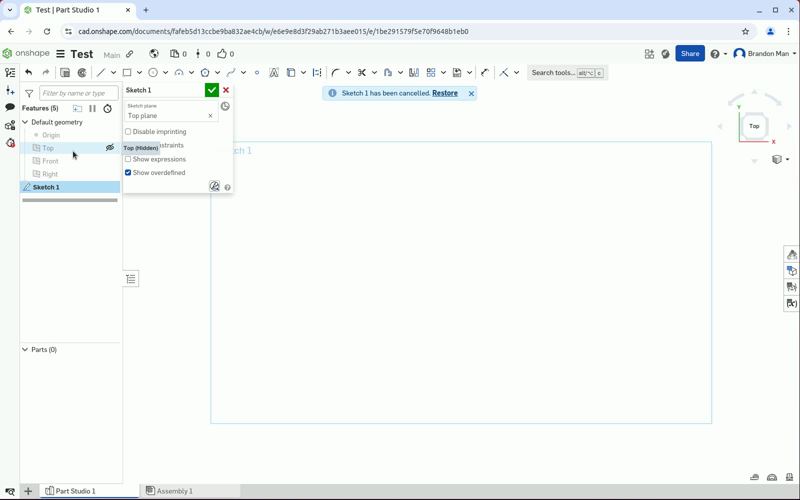
mouse_move(73, 352)
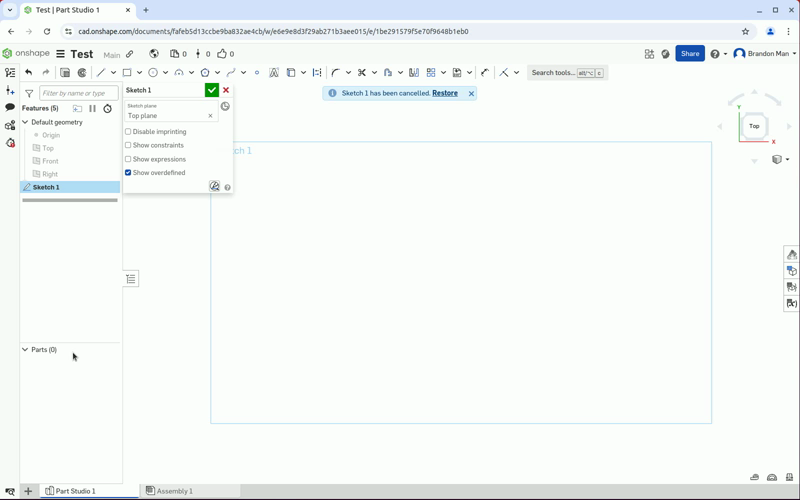
key(y)
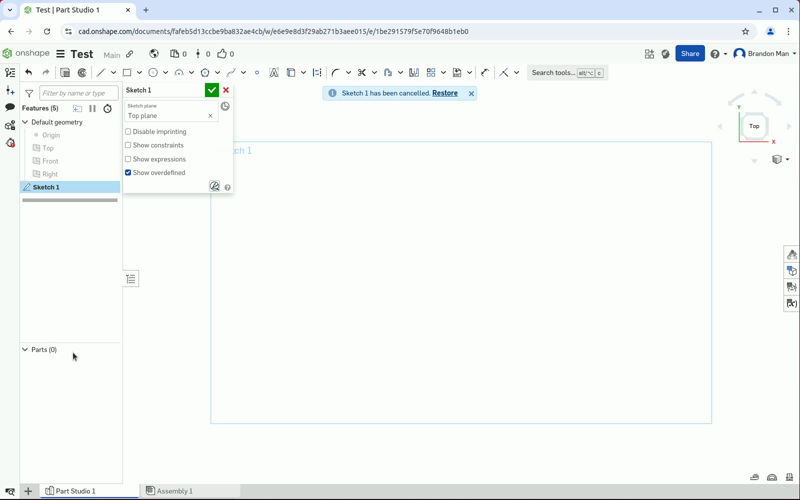
key(l)
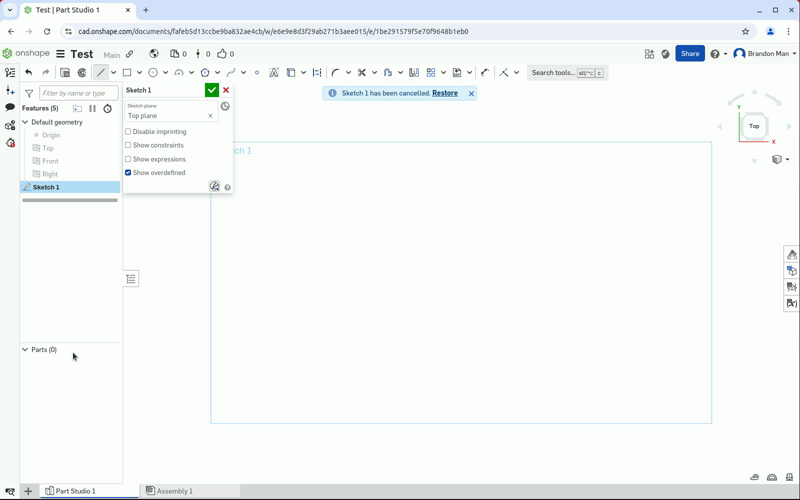
key_down(shift)
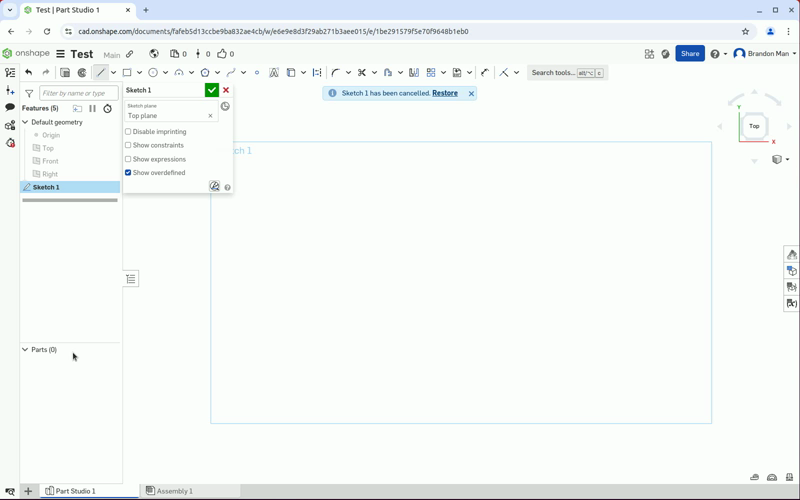
mouse_move(348, 395)
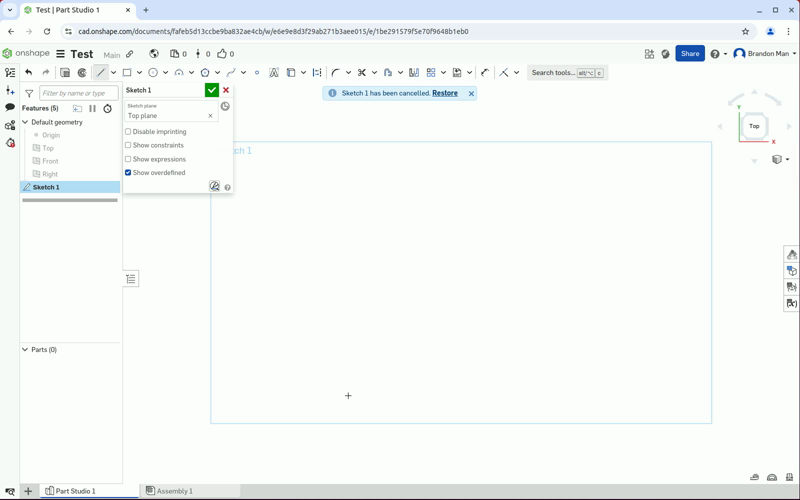
click(348, 395)
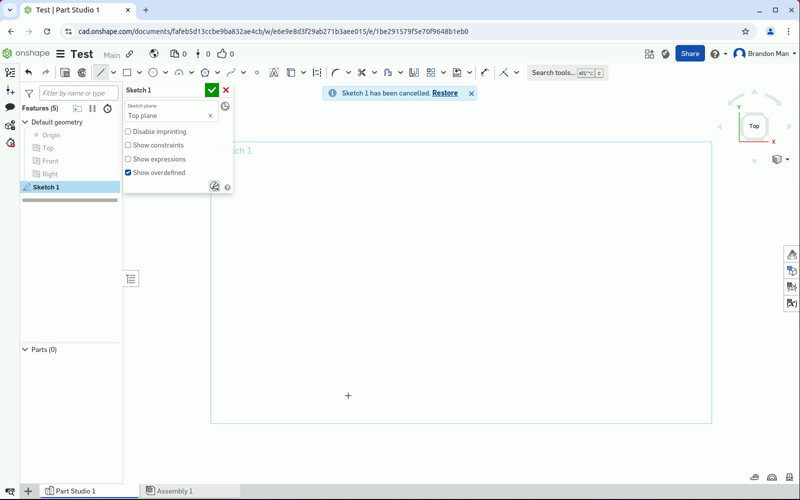
key_up(shift)
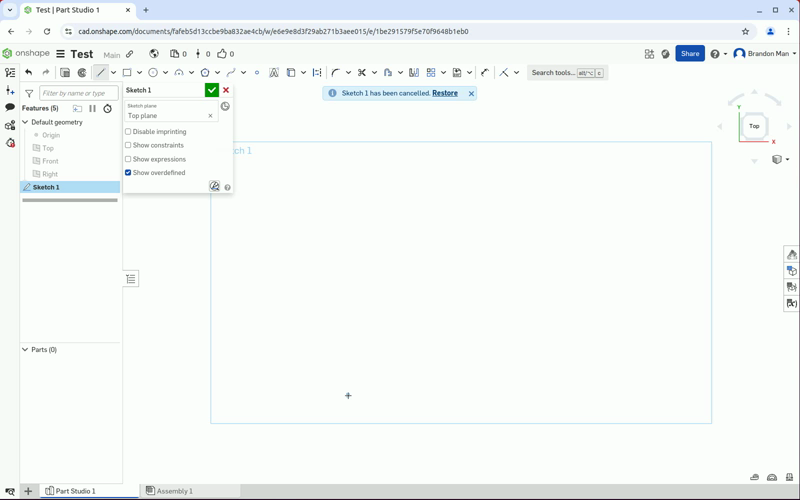
key_down(shift)
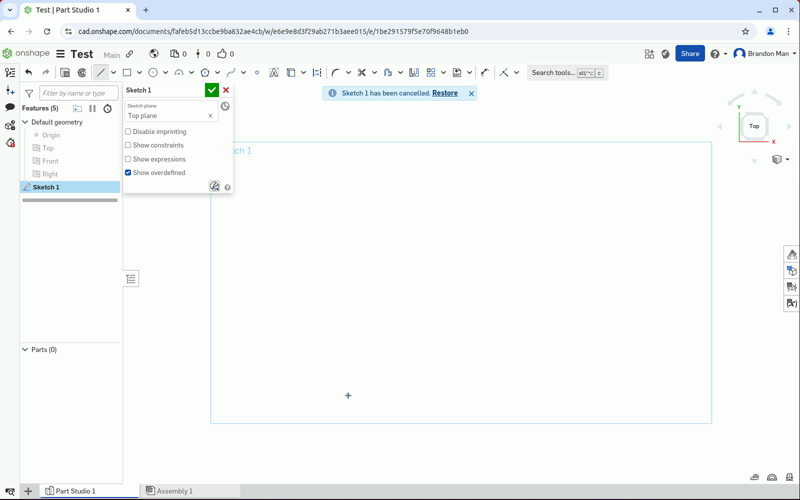
mouse_move(572, 395)
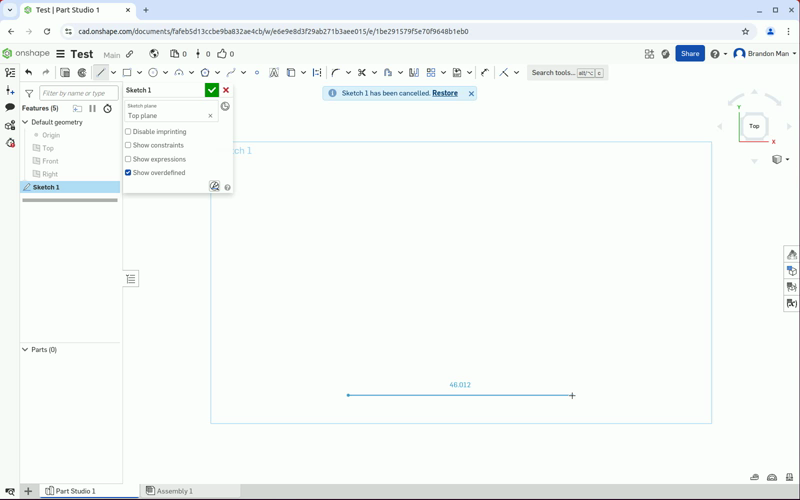
click(572, 395)
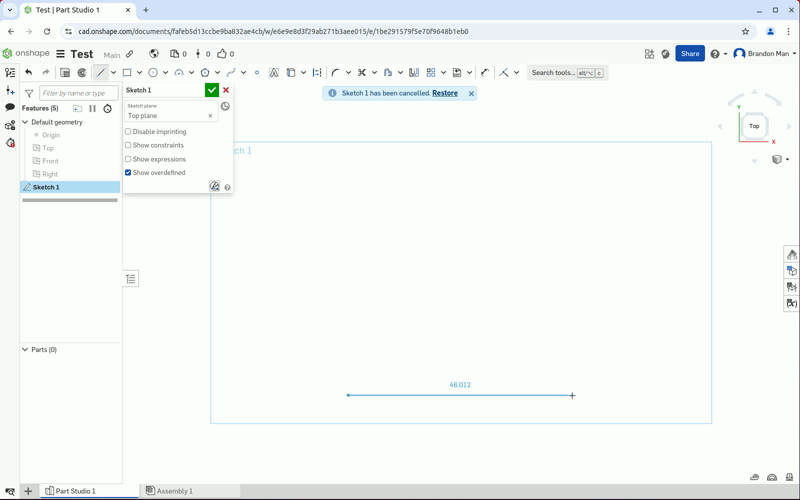
key_up(shift)
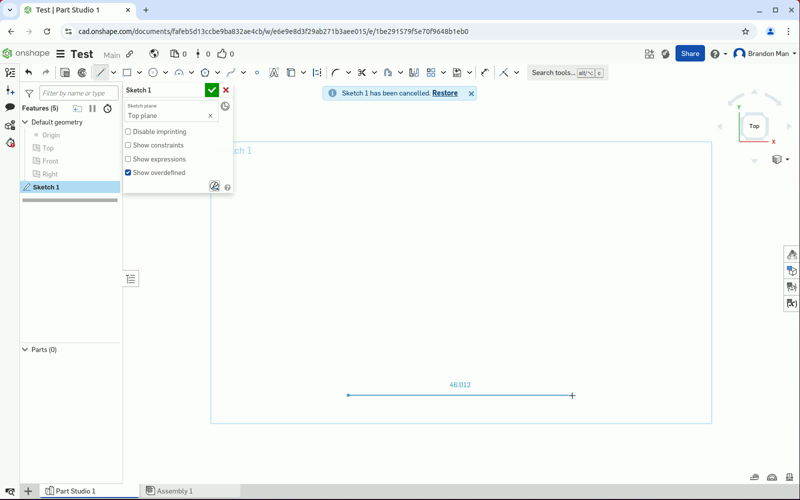
key_down(shift)
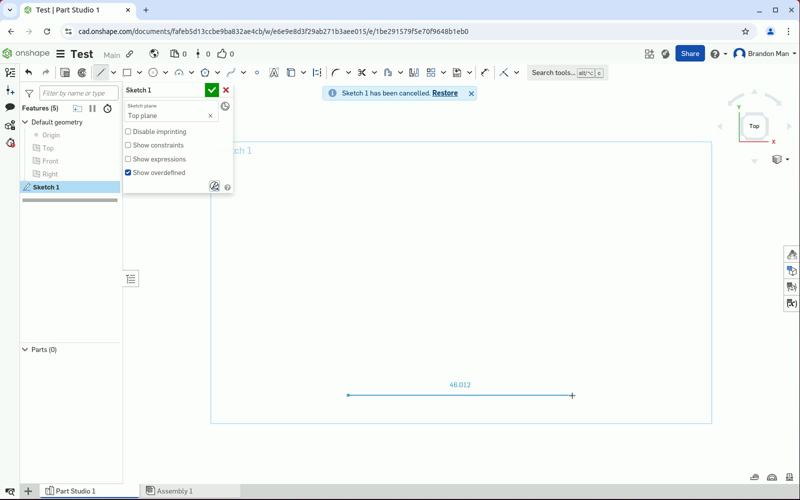
mouse_move(572, 171)
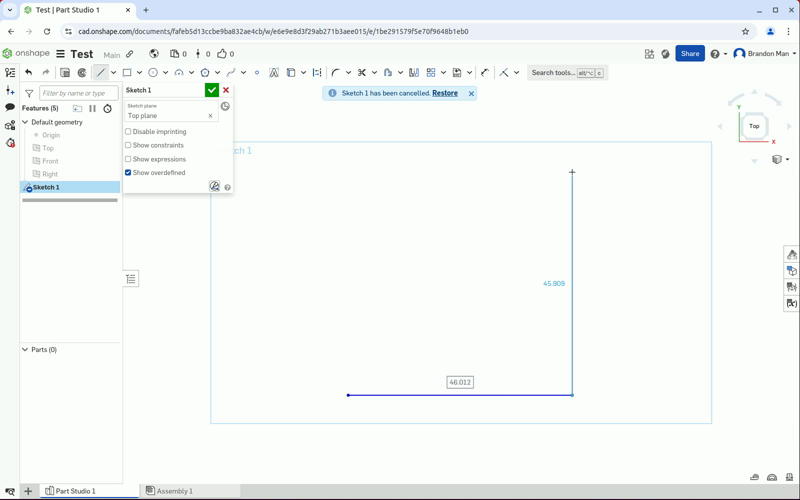
click(572, 171)
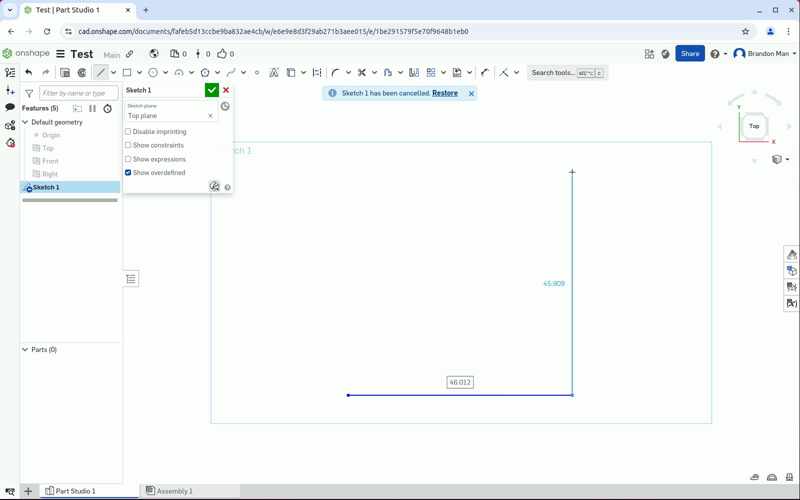
key_up(shift)
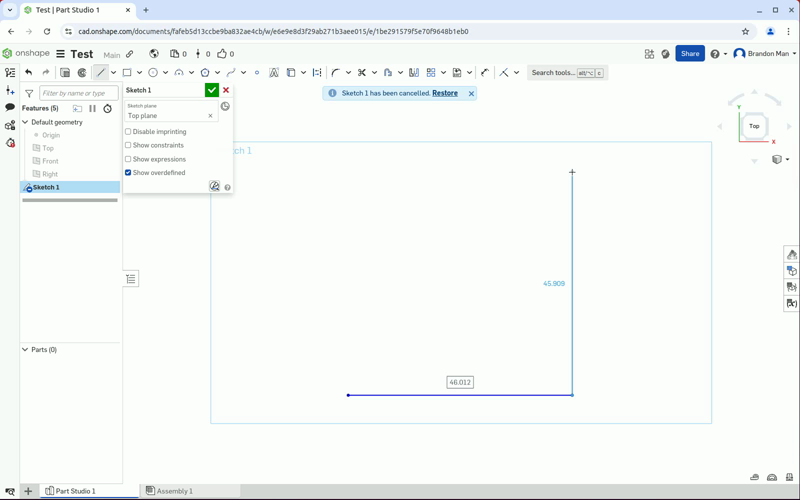
key_down(shift)
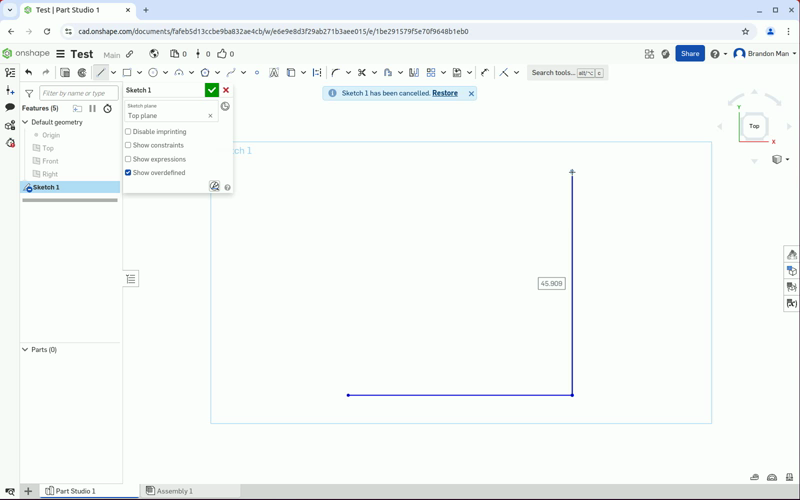
mouse_move(348, 171)
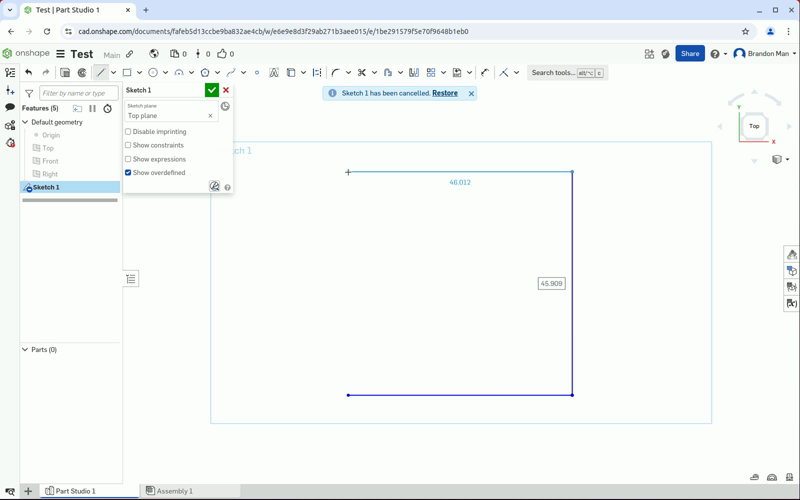
click(348, 171)
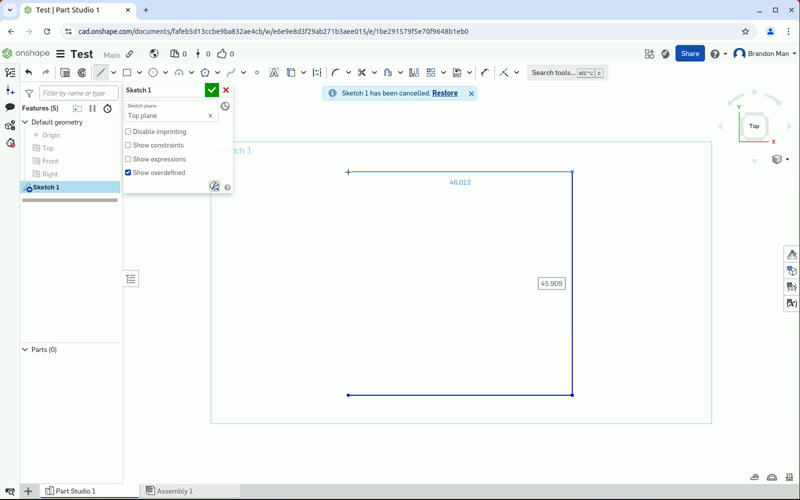
key_up(shift)
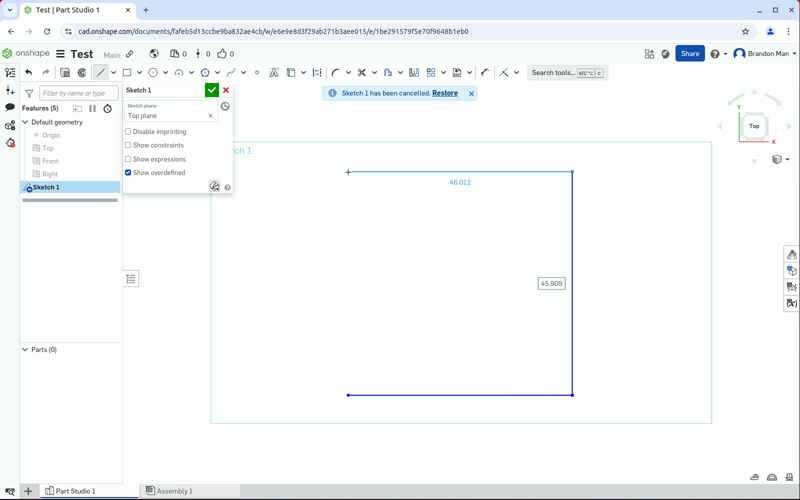
key_down(shift)
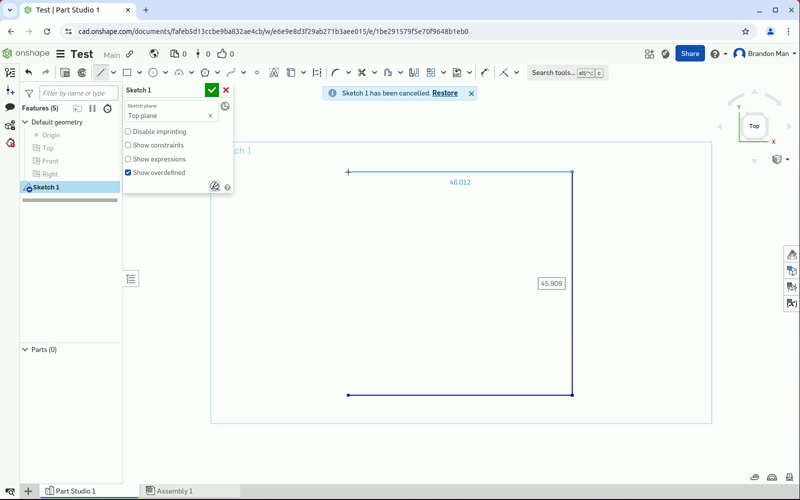
mouse_move(348, 395)
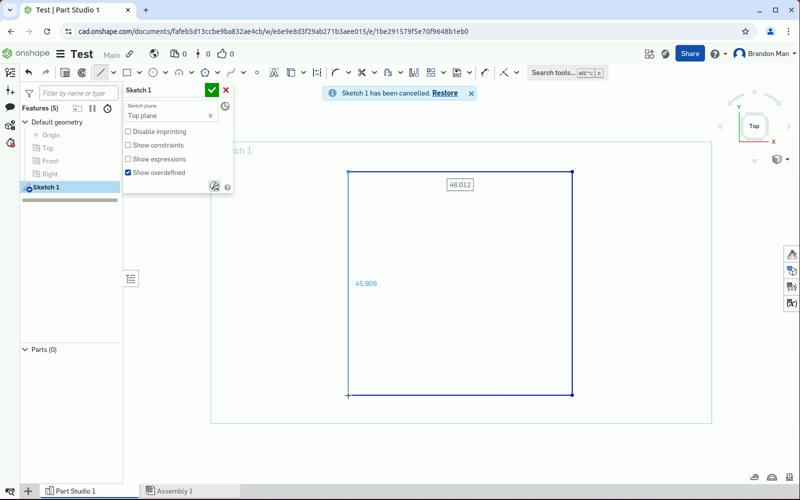
key_up(shift)
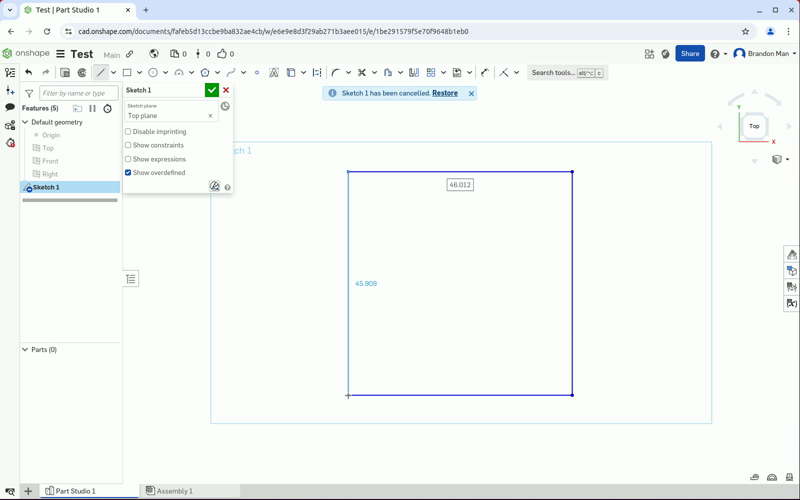
click(348, 395)
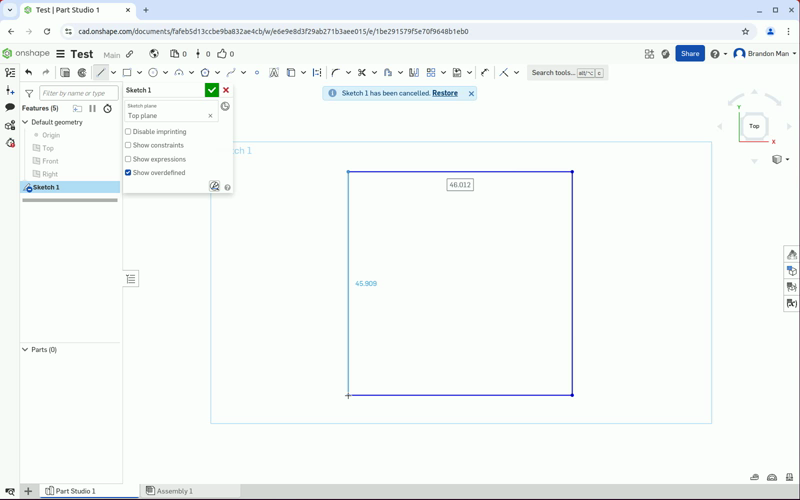
key(esc)
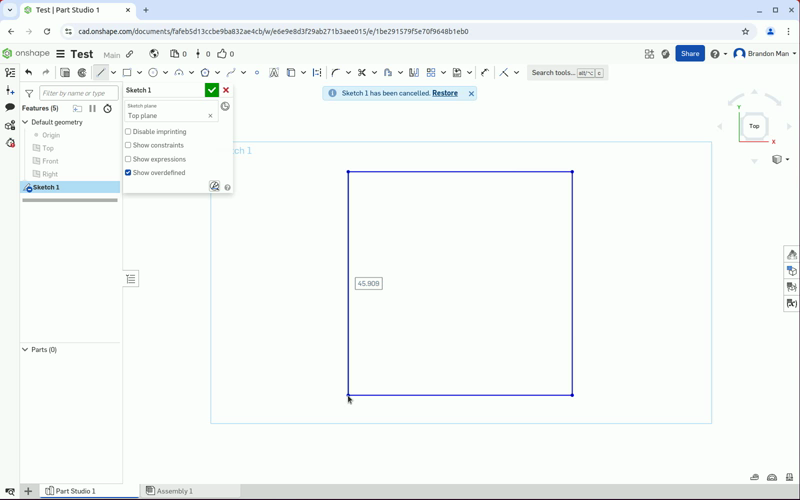
key(c)
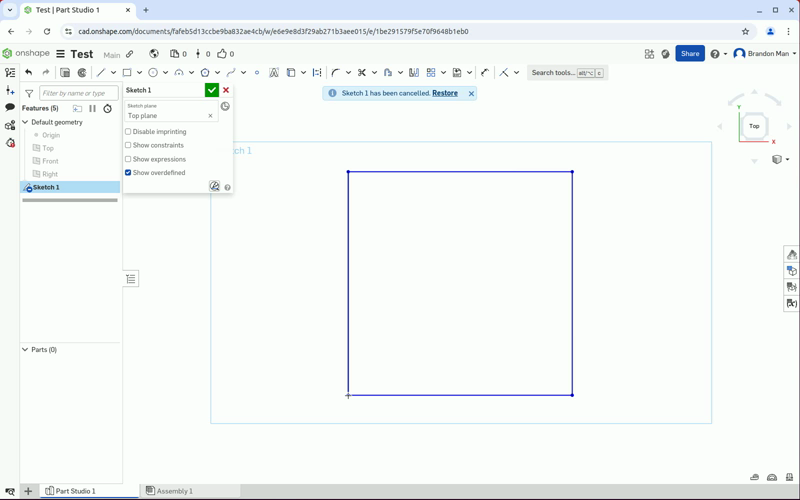
key_down(shift)
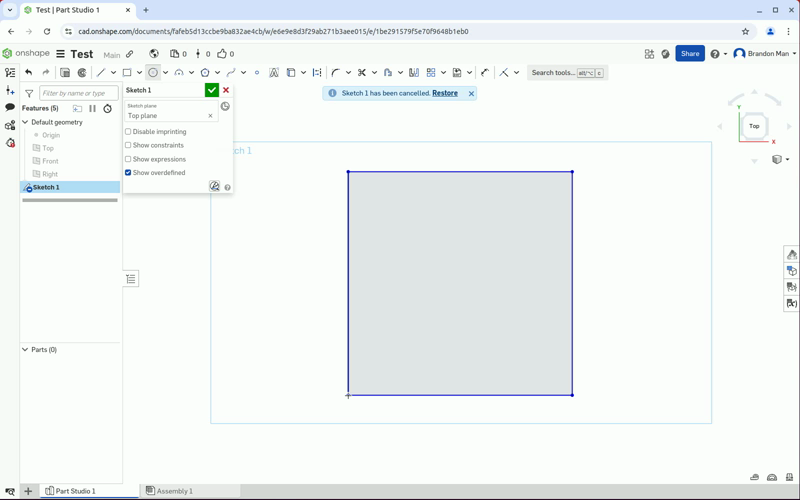
mouse_move(461, 371)
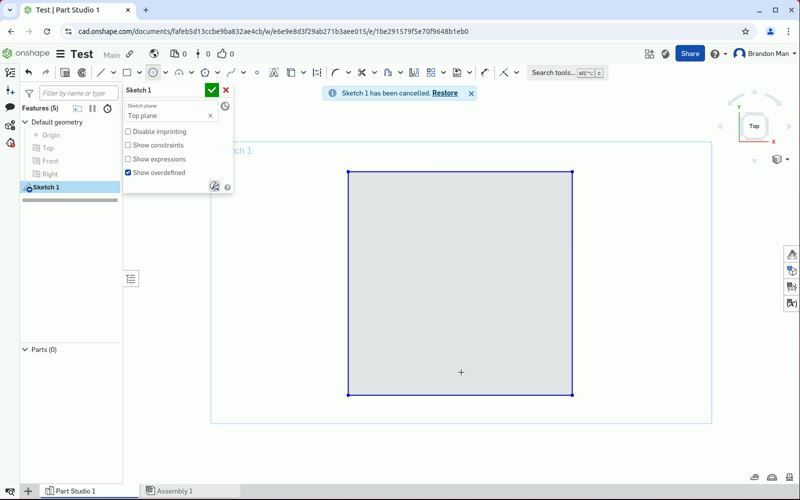
click(461, 371)
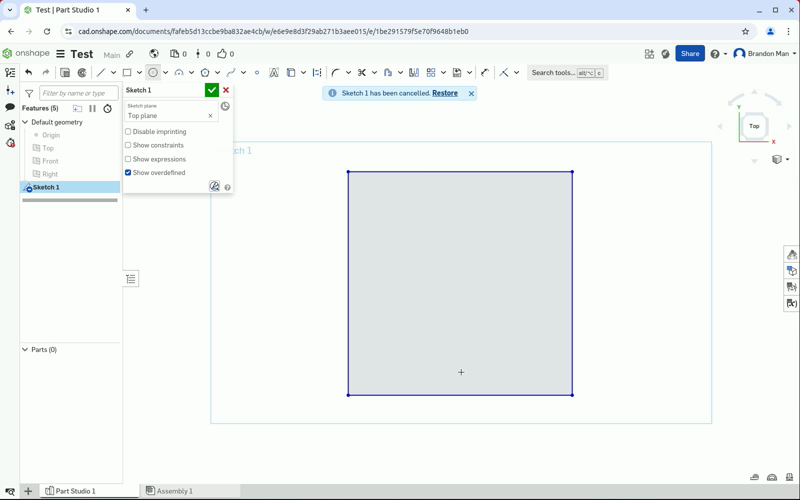
key_up(shift)
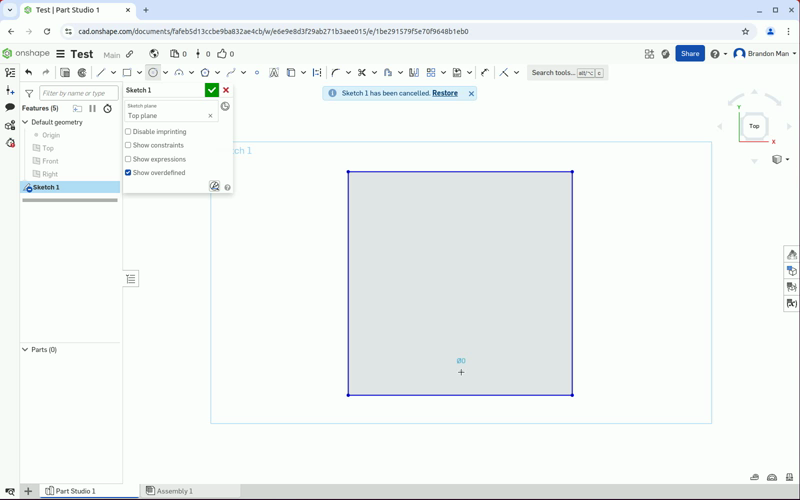
mouse_move(473, 371)
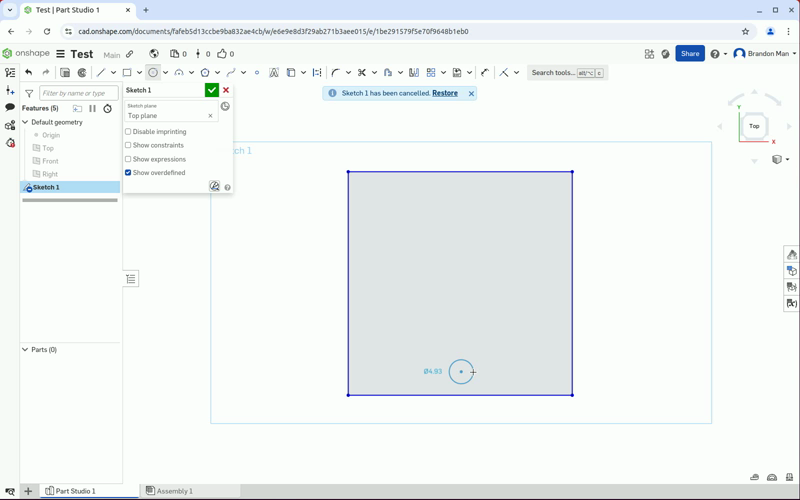
click(473, 371)
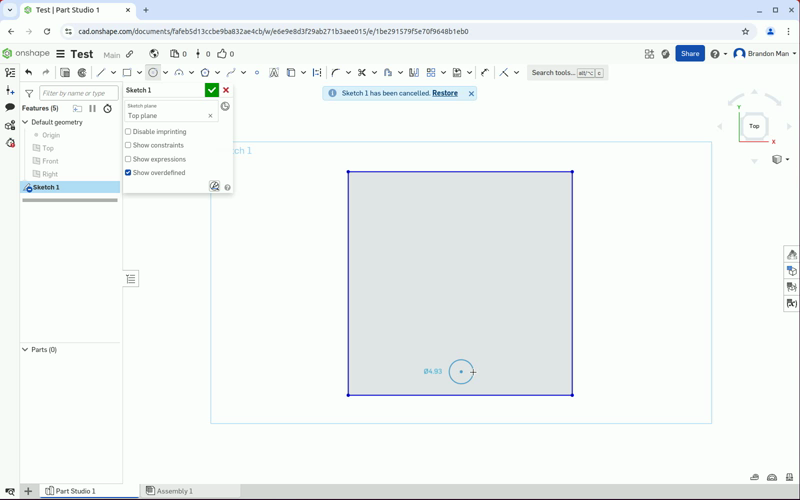
key(esc)
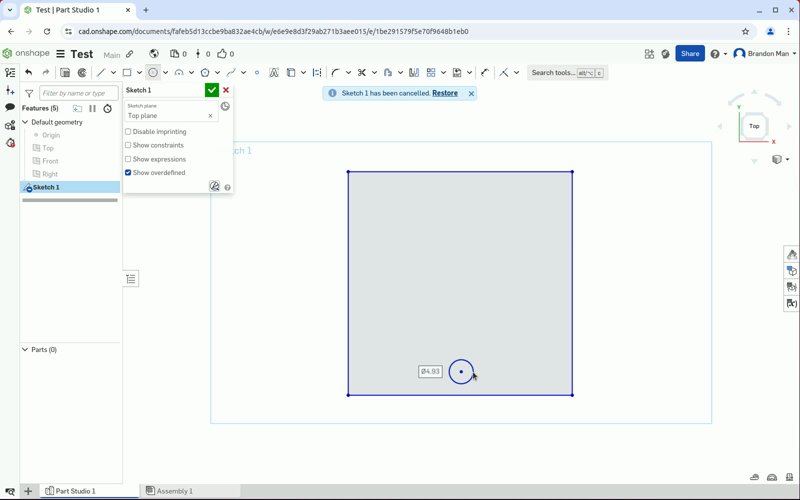
key(c)
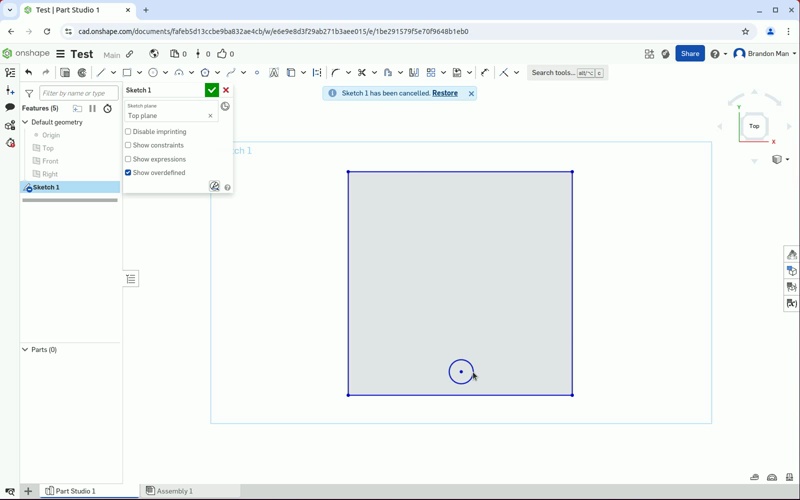
key_down(shift)
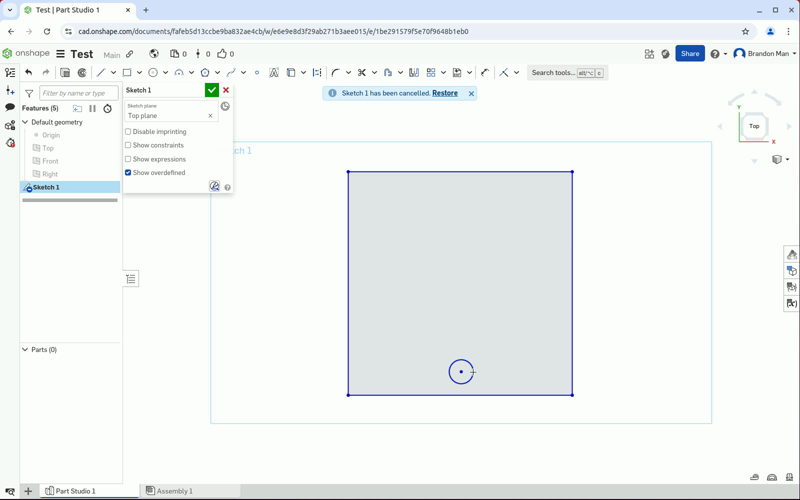
mouse_move(461, 195)
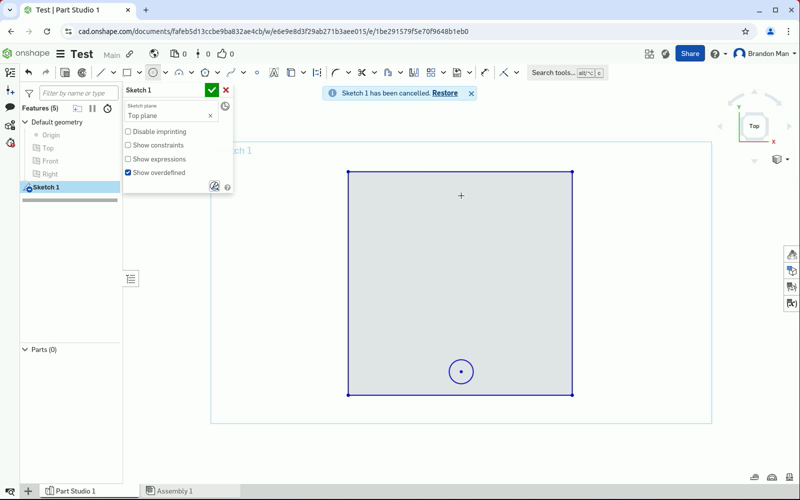
click(461, 195)
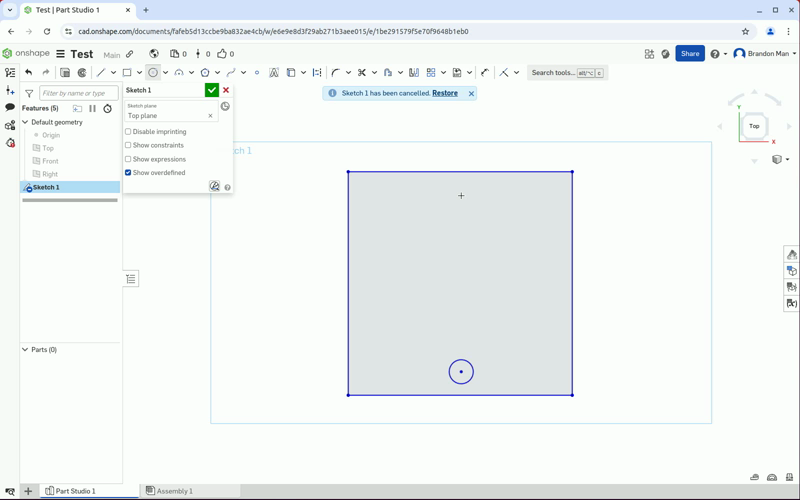
key_up(shift)
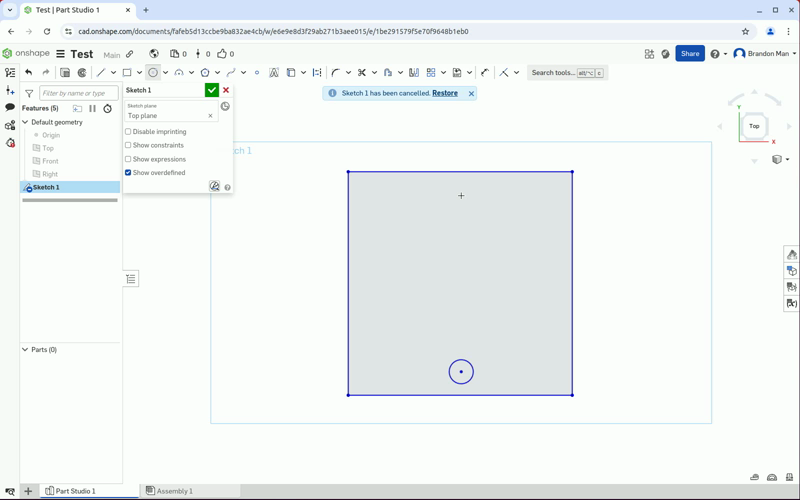
mouse_move(473, 195)
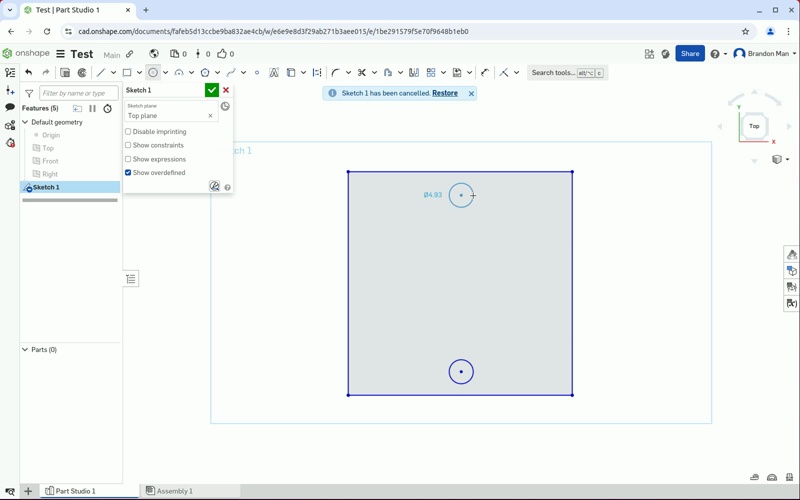
click(473, 195)
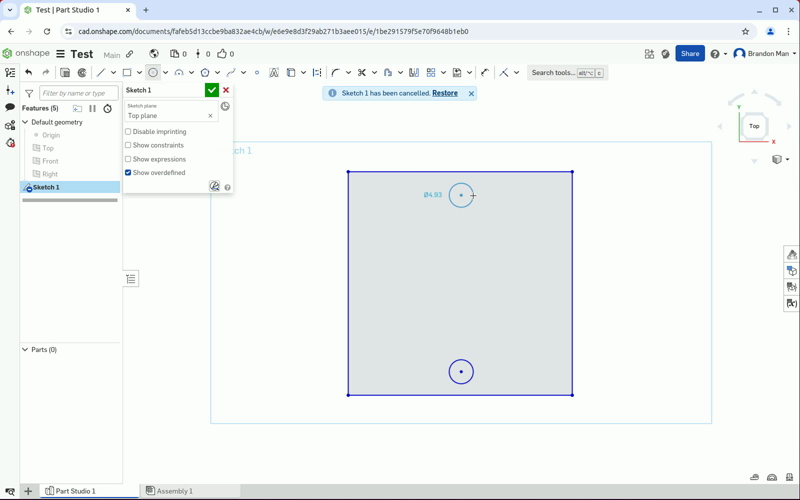
key(esc)
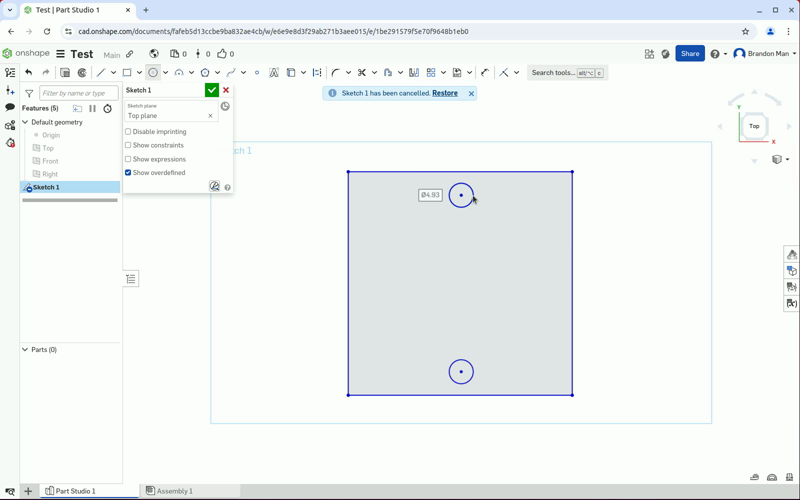
mouse_move(523, 345)
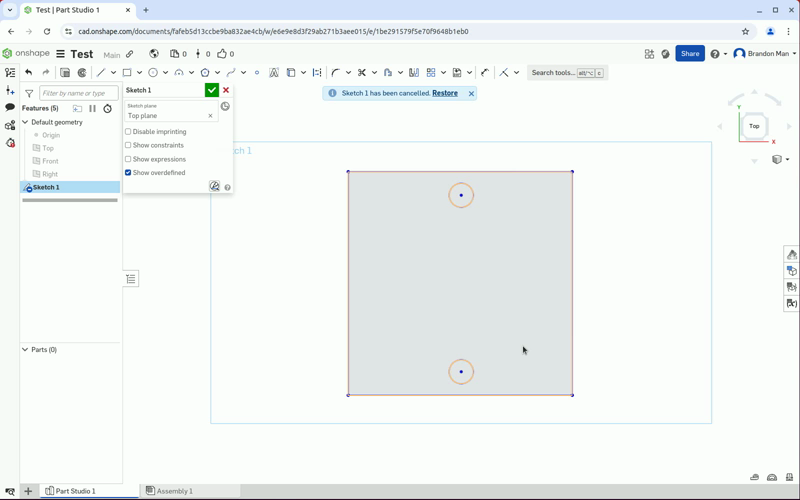
click(523, 345)
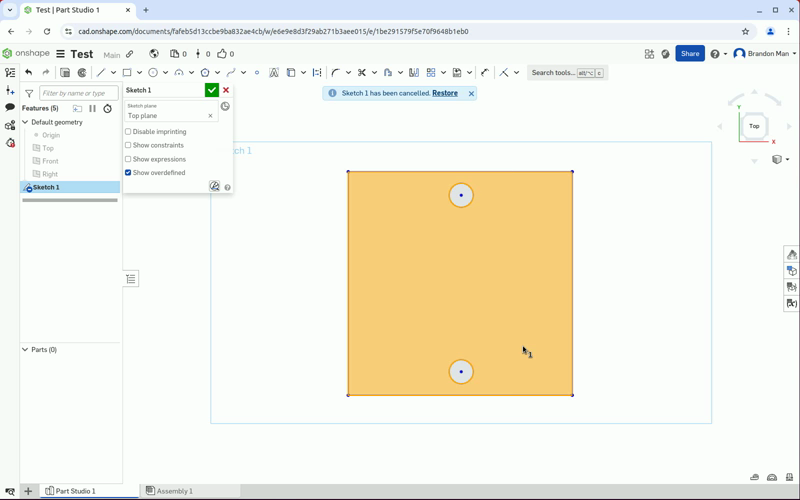
mouse_move(73, 352)
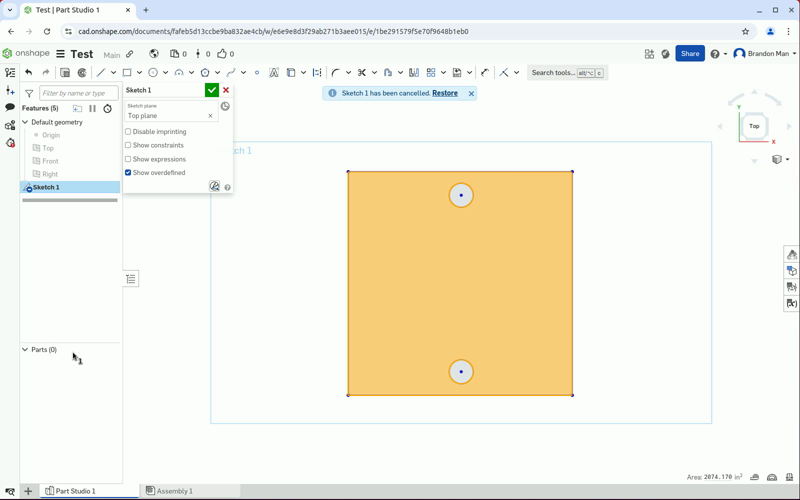
key(shift+y)
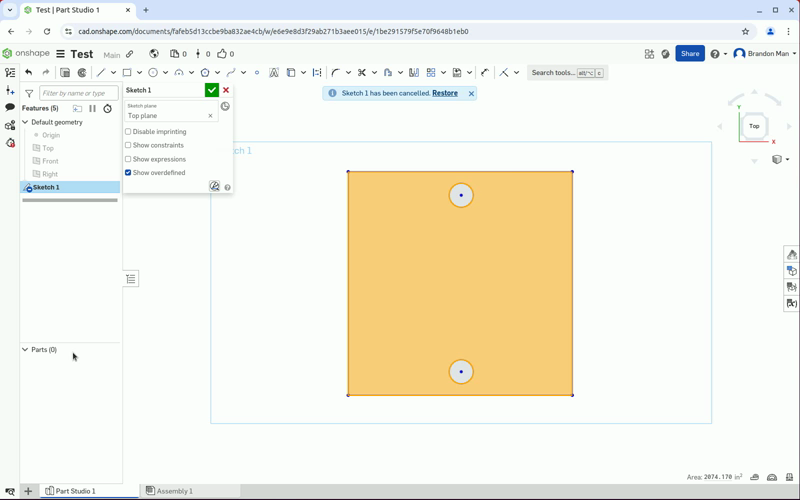
key(shift+e)
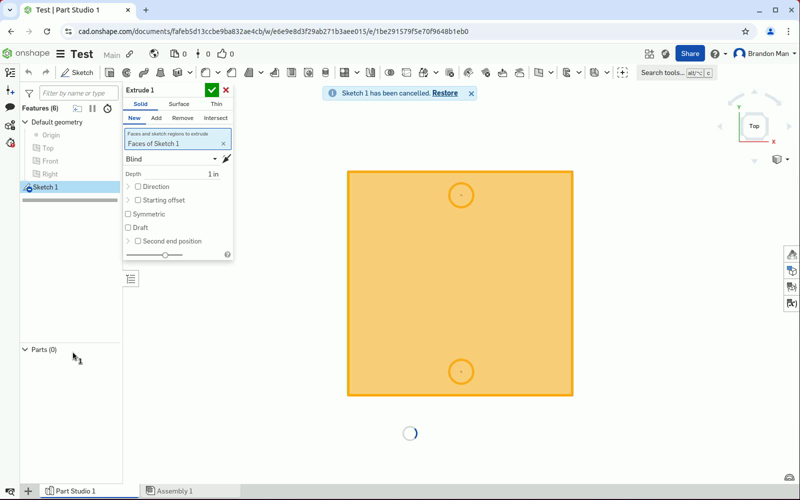
mouse_move(143, 106)
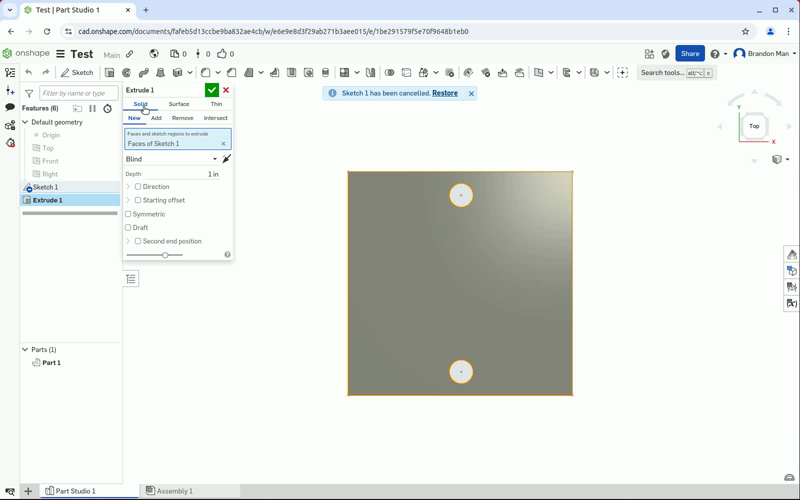
click(143, 106)
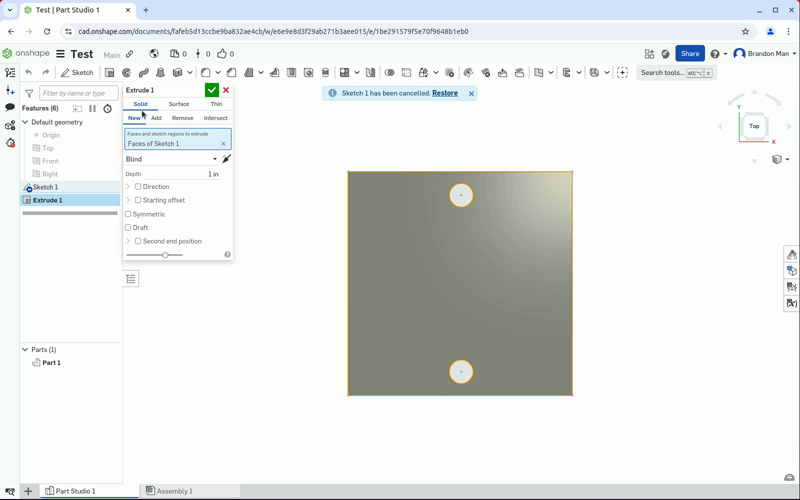
mouse_move(137, 120)
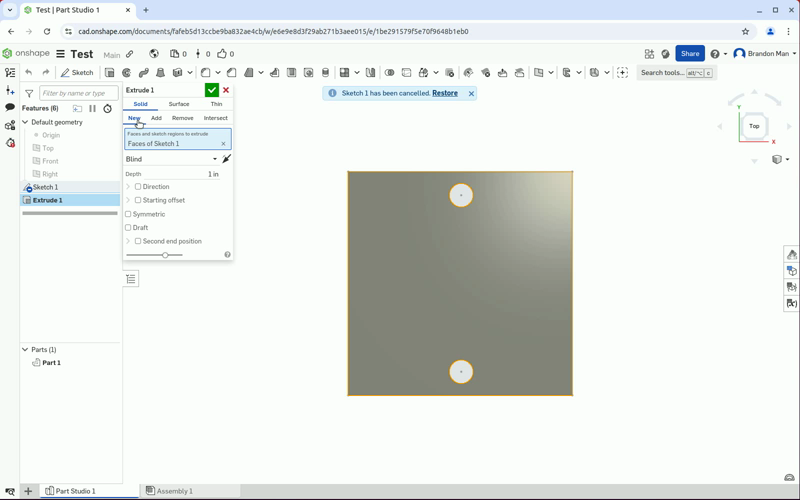
click(137, 120)
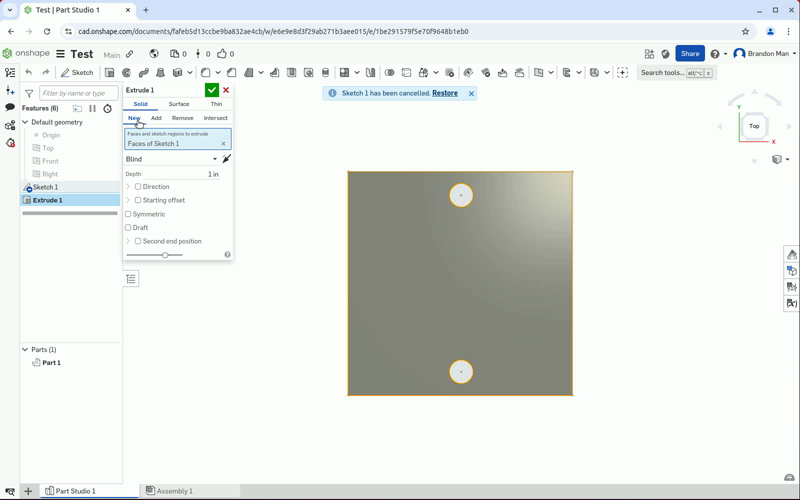
key(tab, 4)
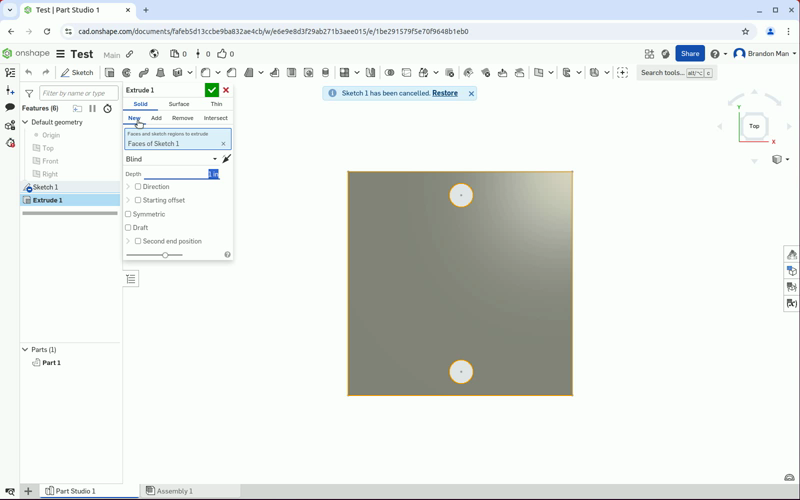
text(8.184)
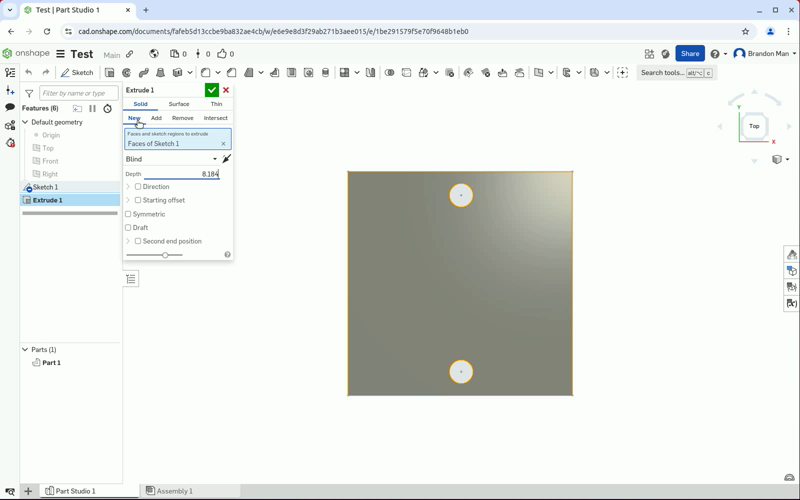
key(enter)
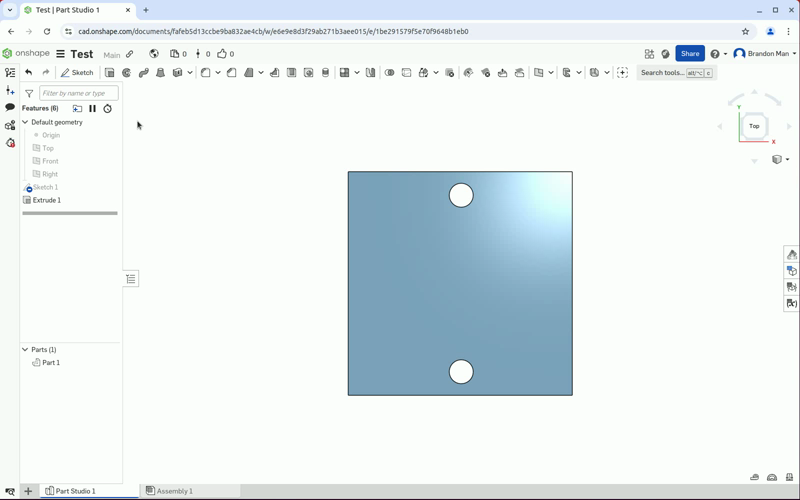
key(shift+h)
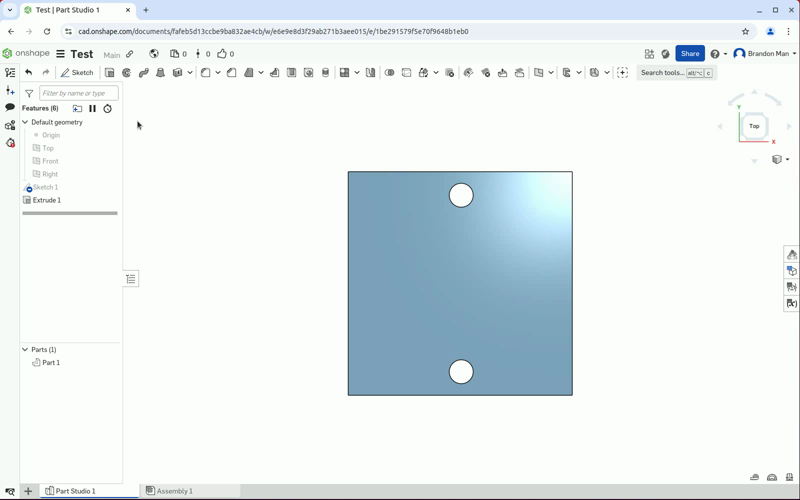
key(shift+h)
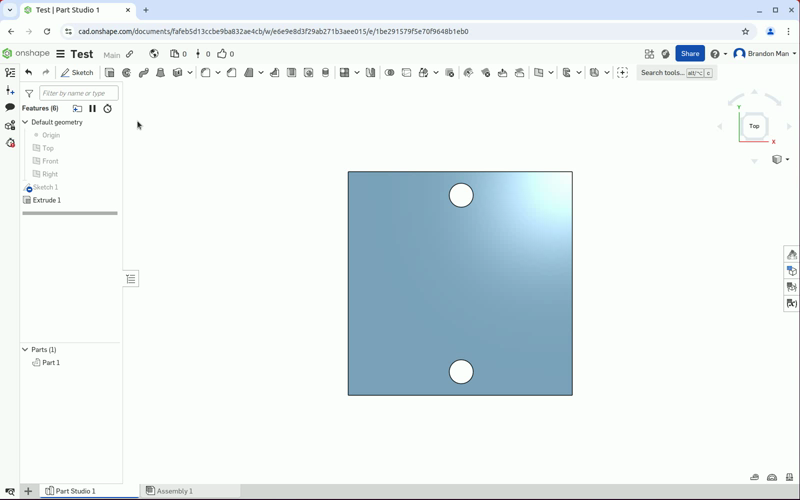
mouse_move(73, 189)
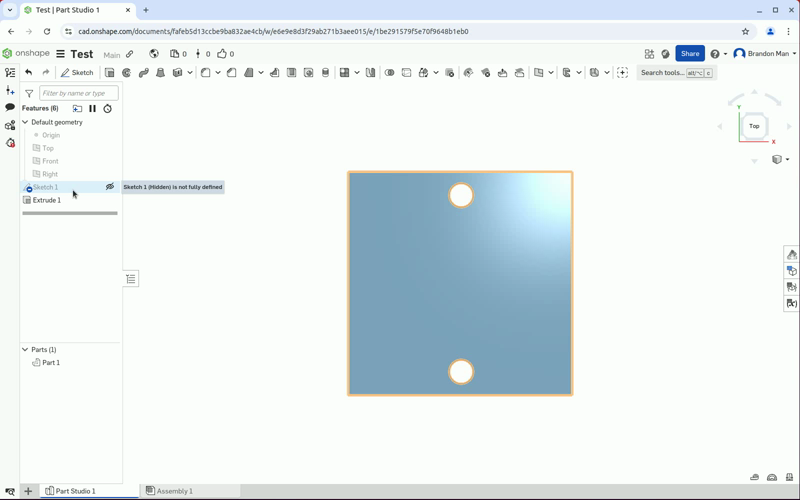
click(73, 189)
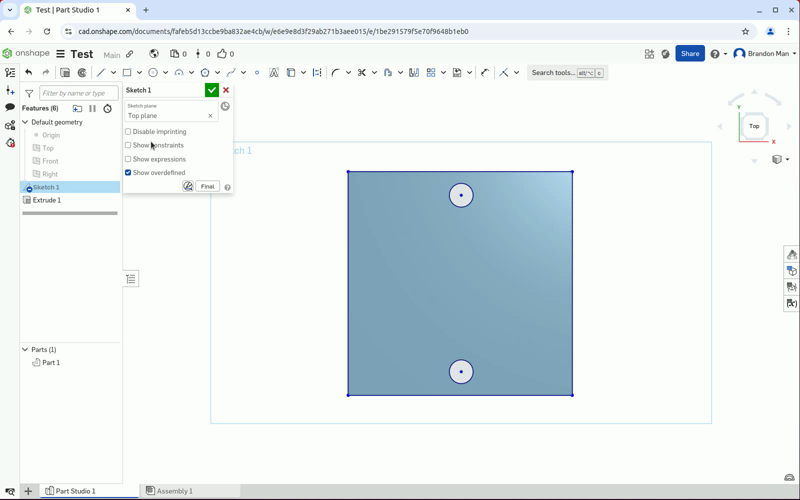
mouse_move(229, 92)
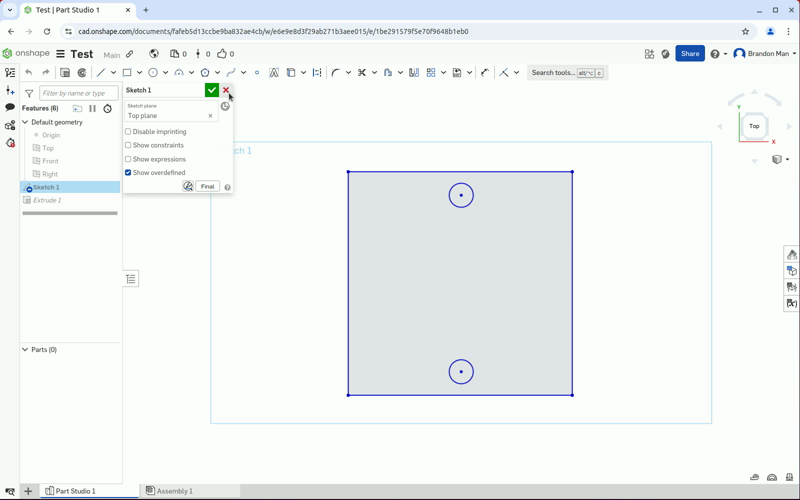
click(229, 92)
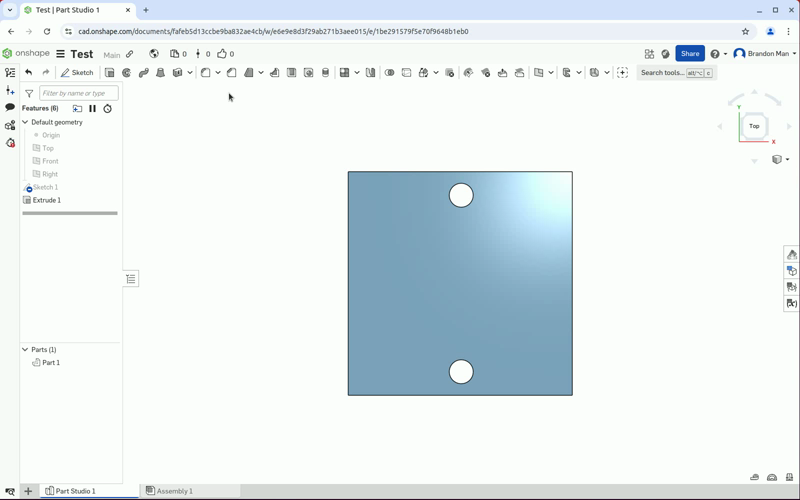
mouse_move(73, 352)
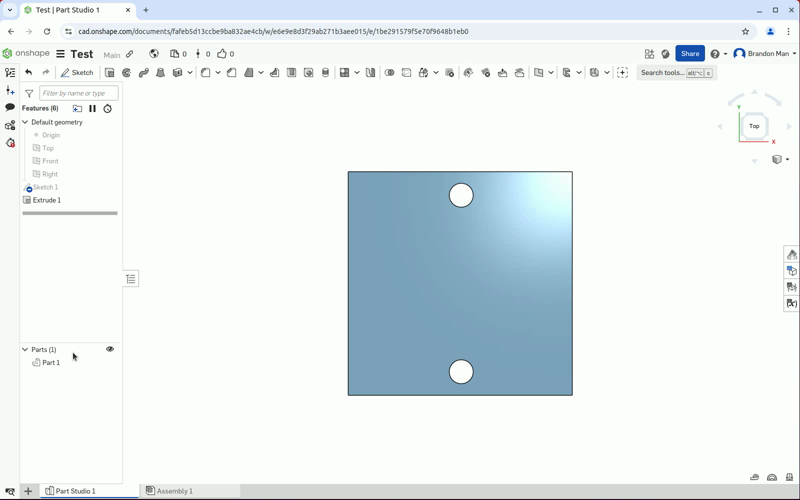
key(y)
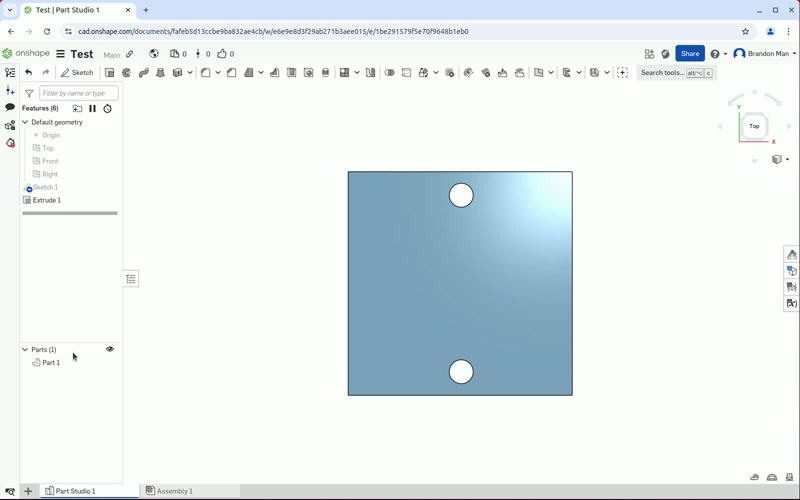
key(shift+p)
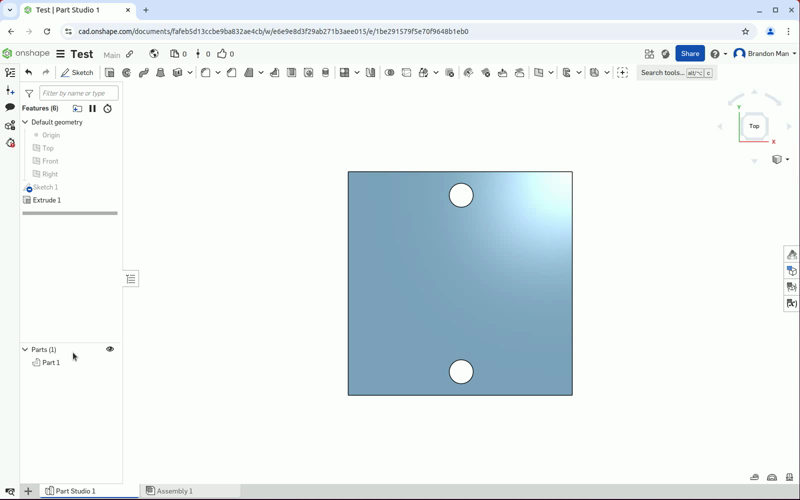
key(space)
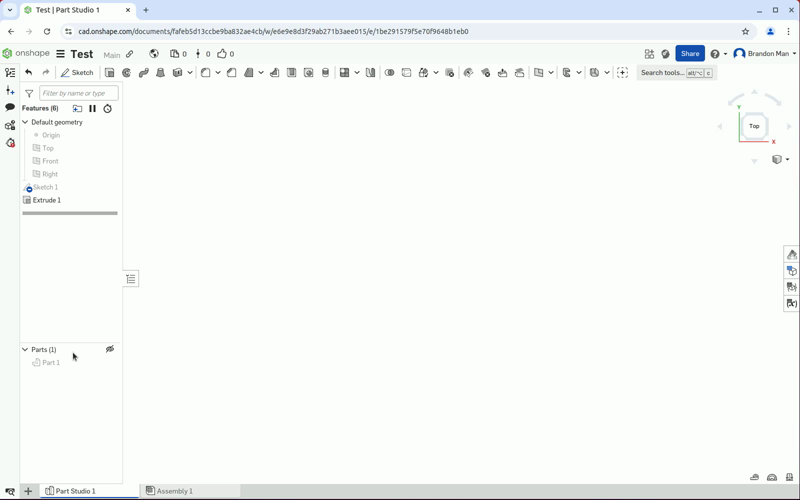
key_down(shift)
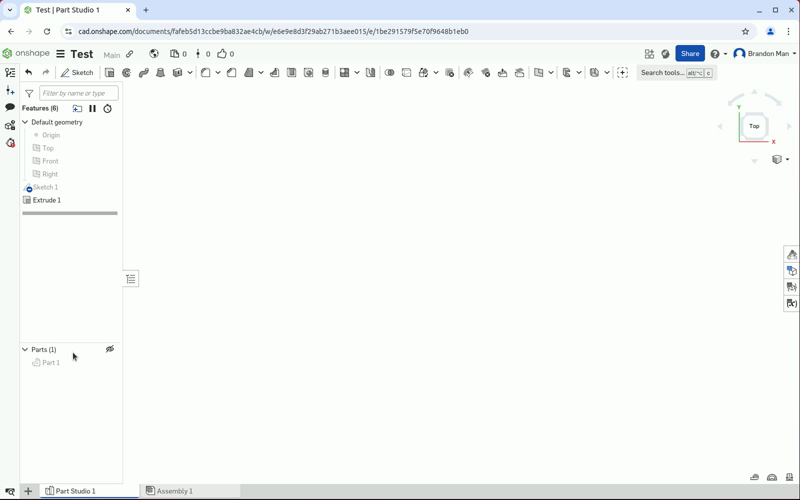
key(up)
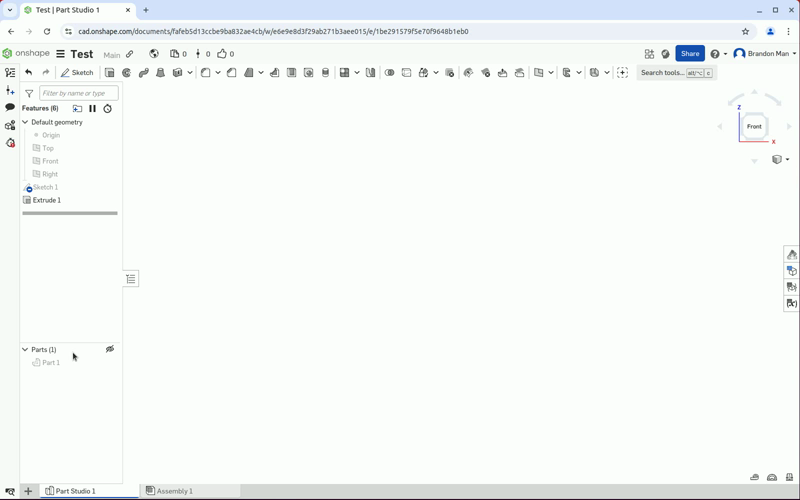
key_up(shift)
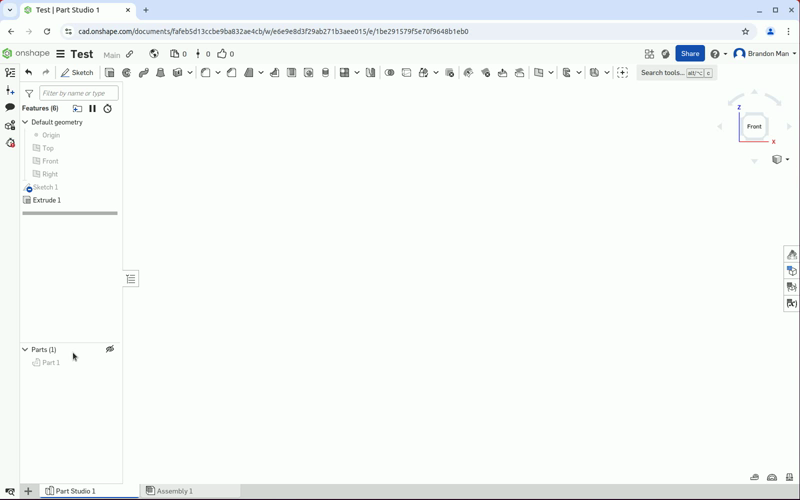
key(space)
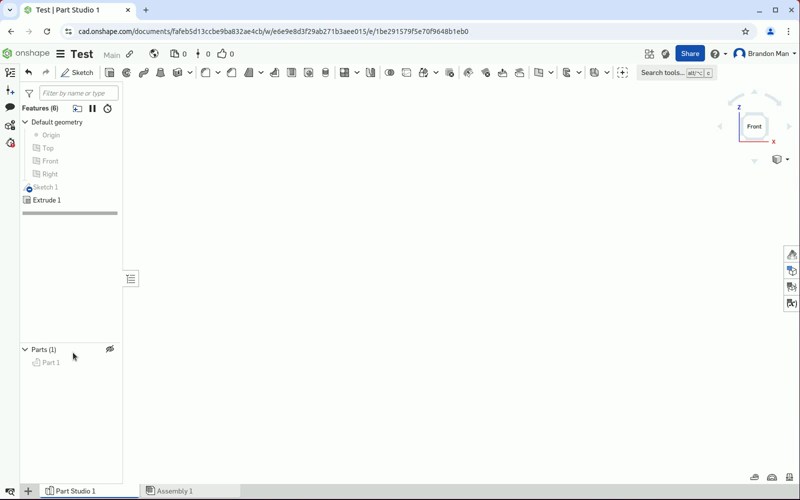
key_down(shift)
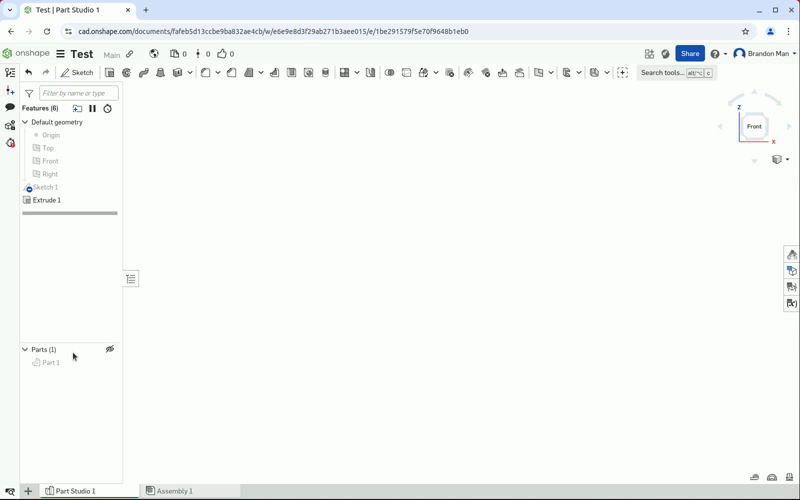
key(left)
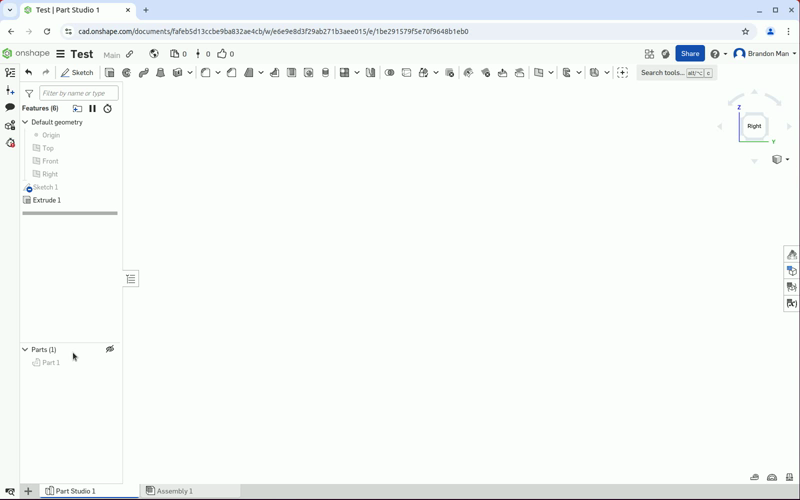
key_up(shift)
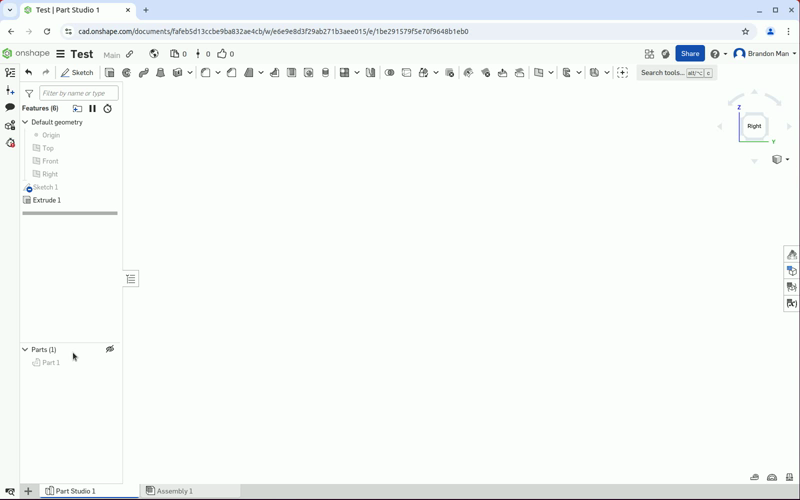
mouse_move(73, 352)
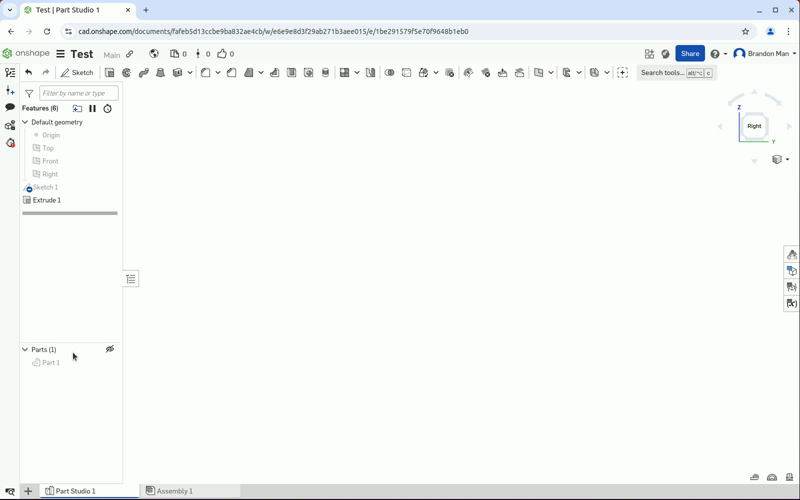
key(shift+y)
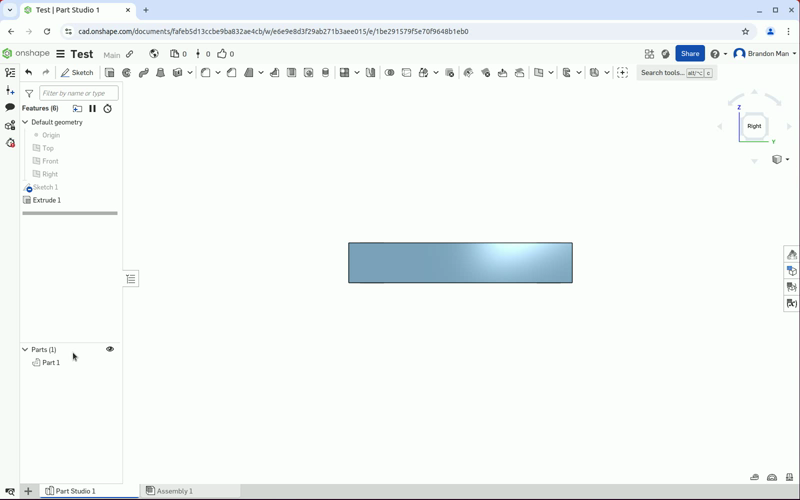
mouse_move(541, 75)
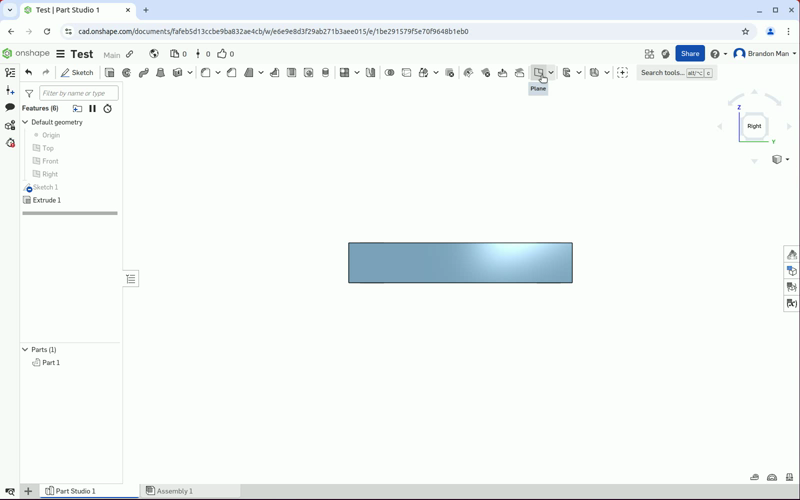
click(541, 75)
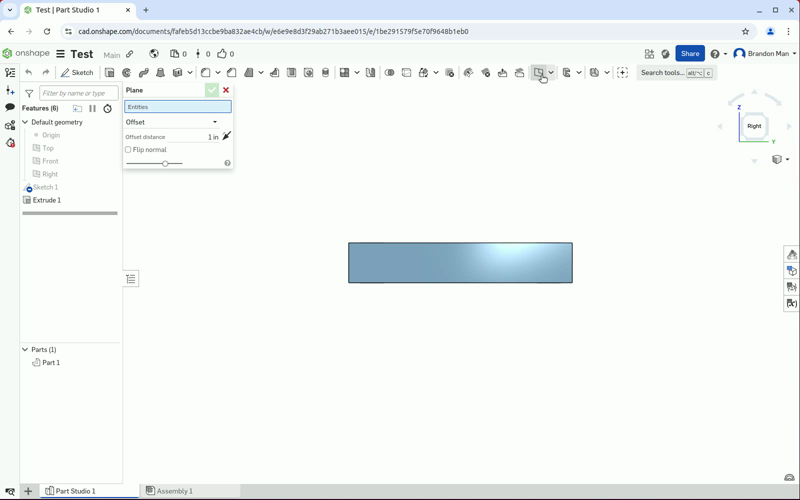
mouse_move(73, 176)
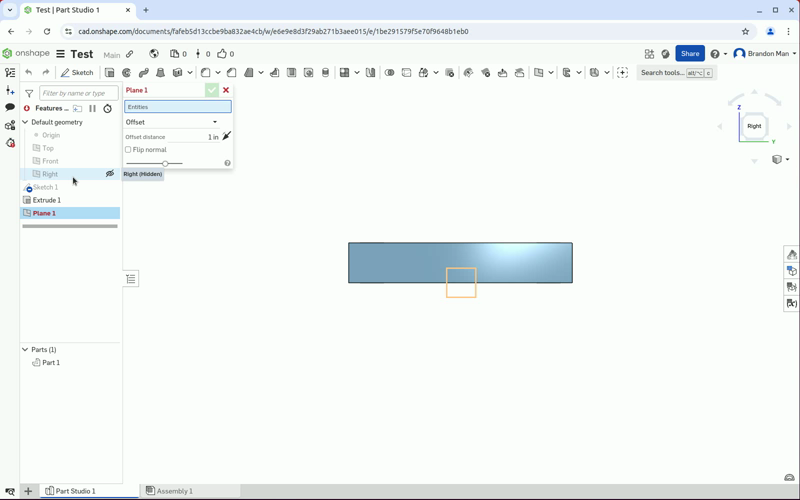
click(73, 176)
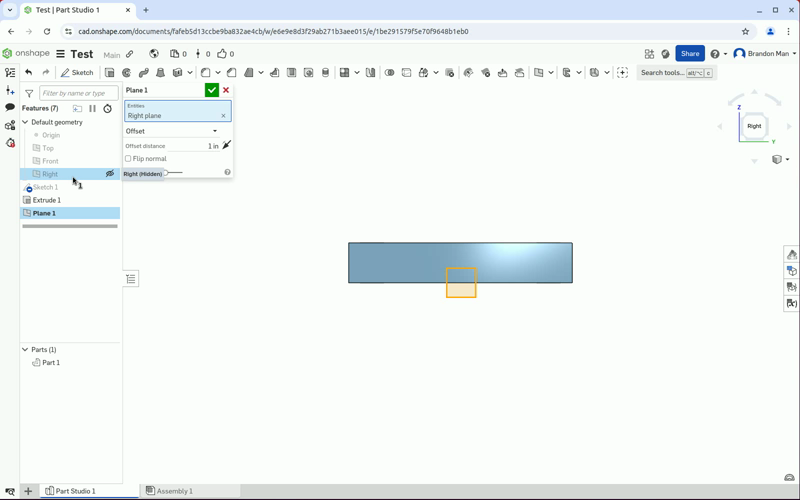
key(tab, 2)
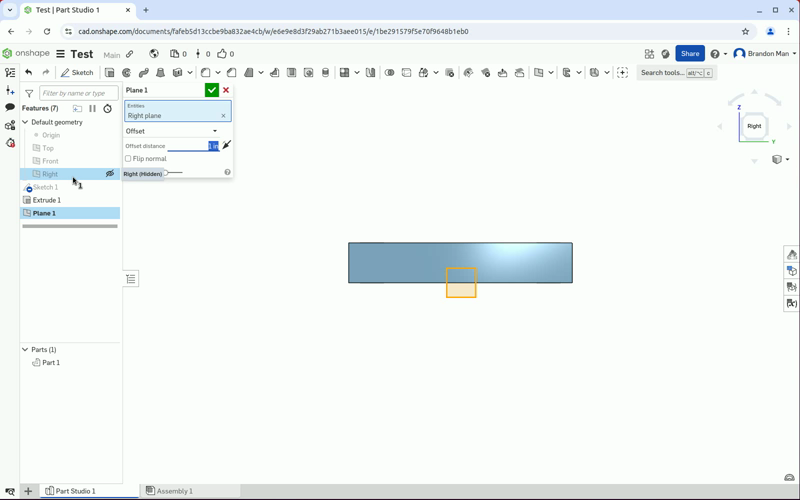
text(23.108)
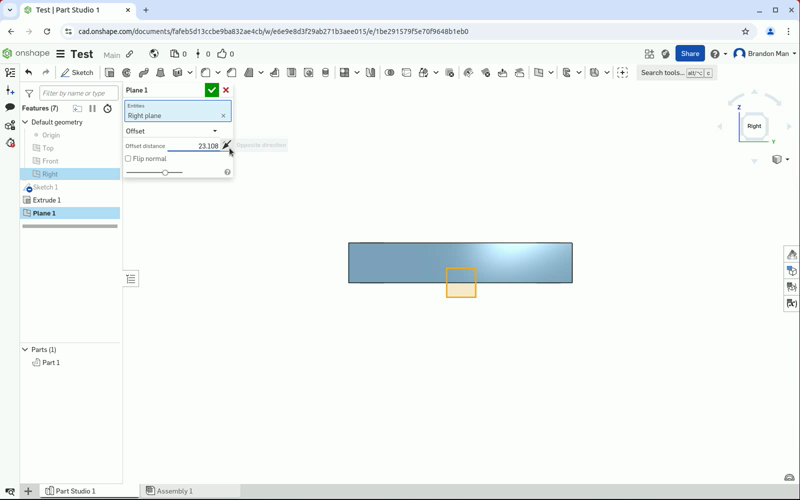
mouse_move(229, 147)
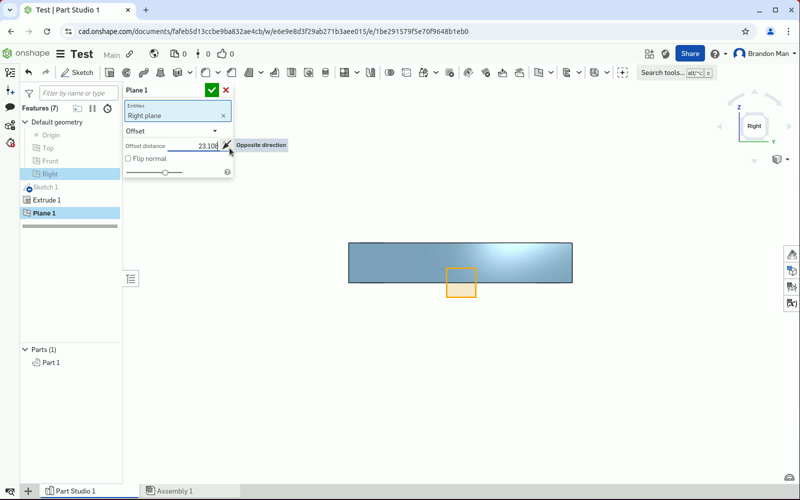
click(229, 147)
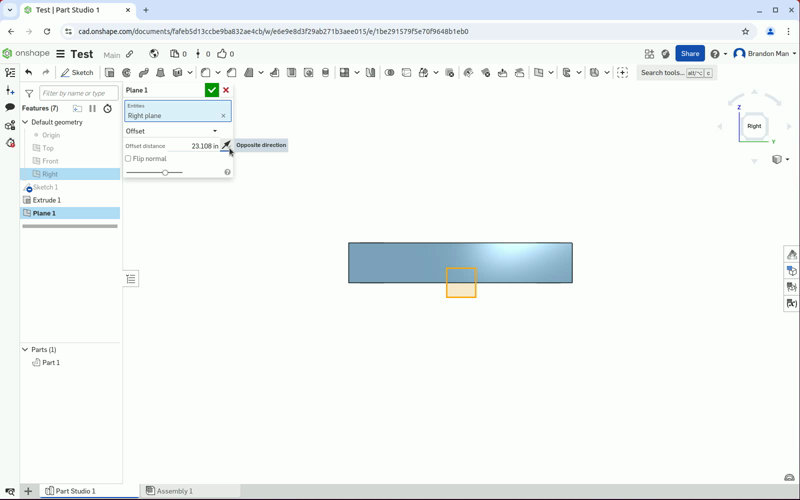
key(enter, 2)
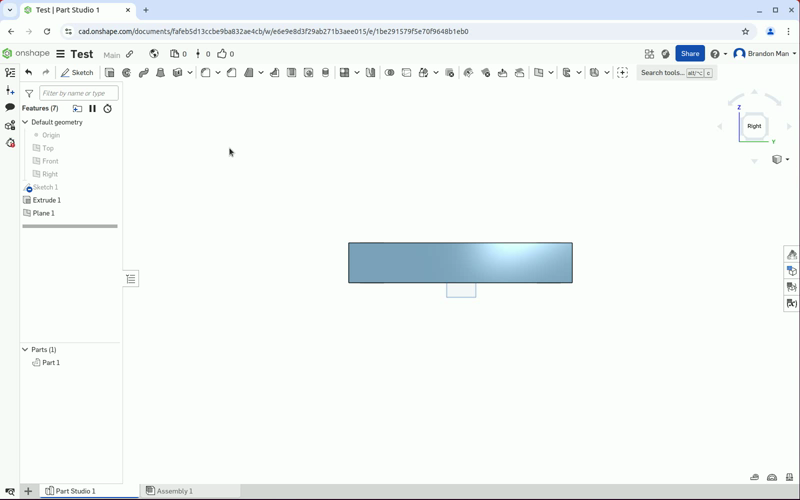
key(shift+s)
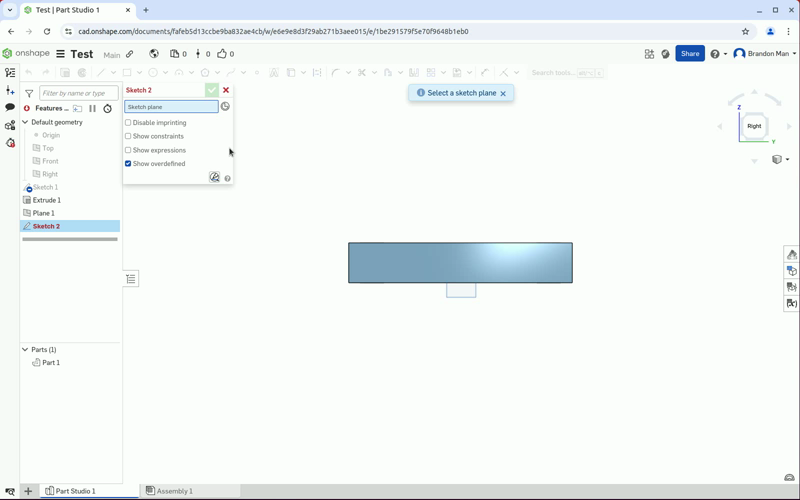
mouse_move(73, 215)
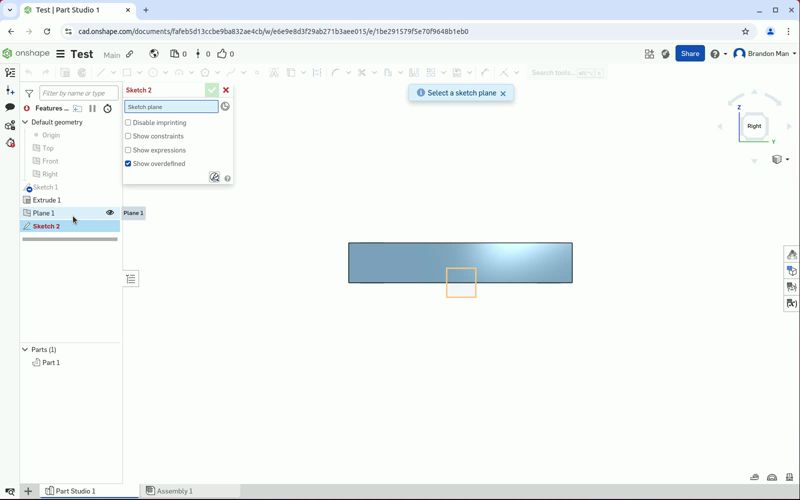
click(73, 215)
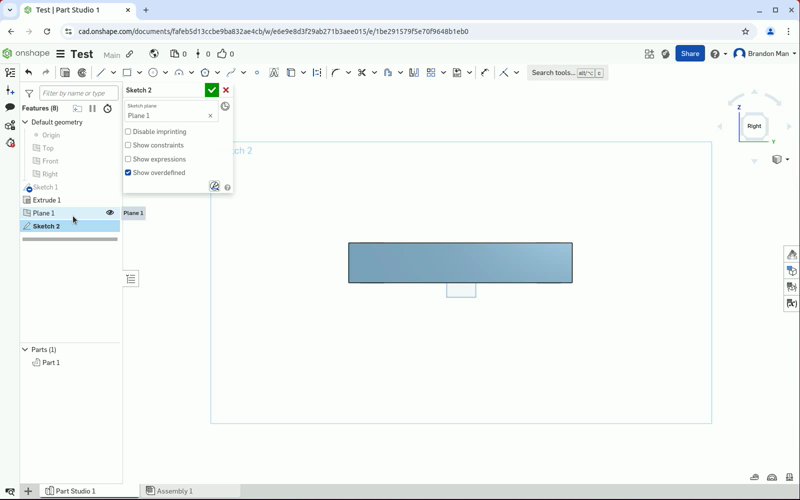
mouse_move(73, 352)
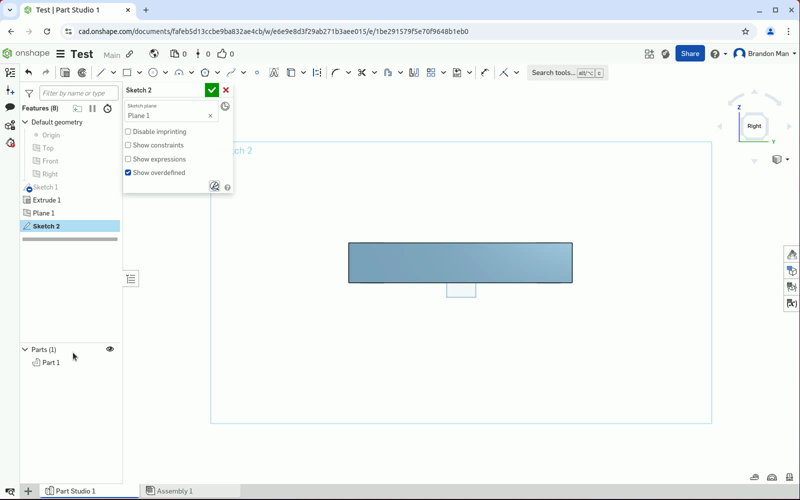
key(y)
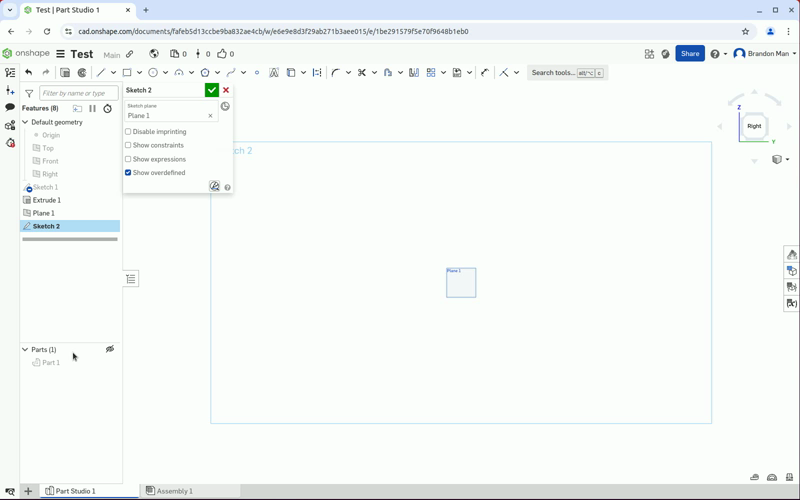
key(c)
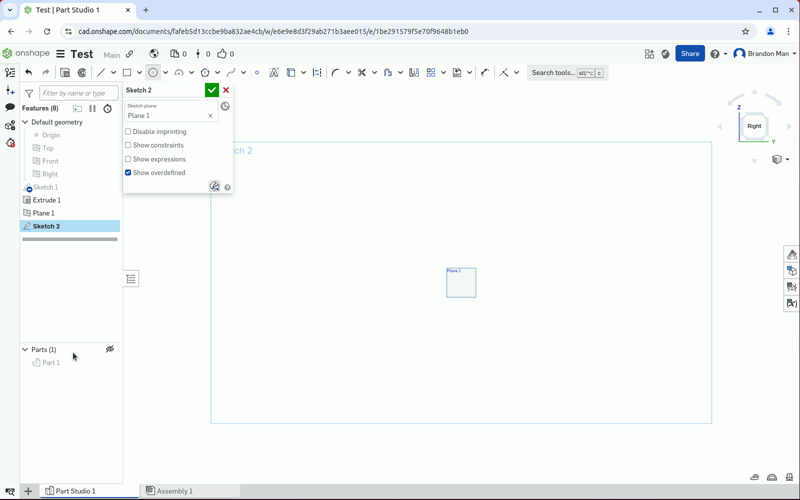
key_down(shift)
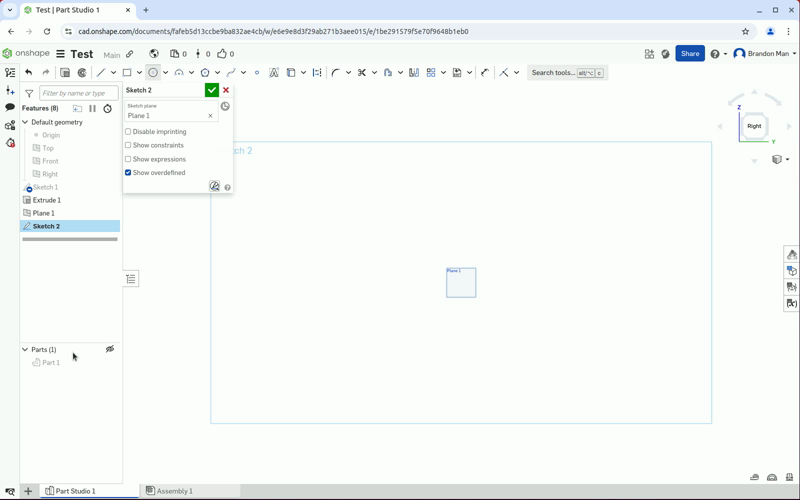
mouse_move(461, 262)
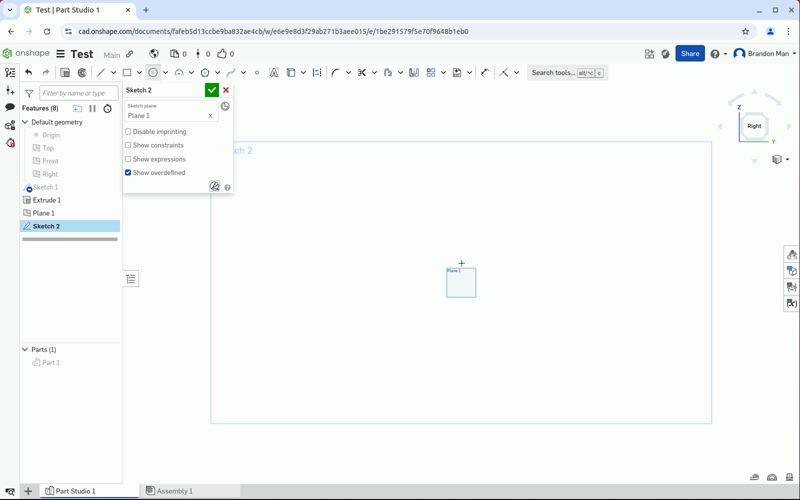
click(461, 262)
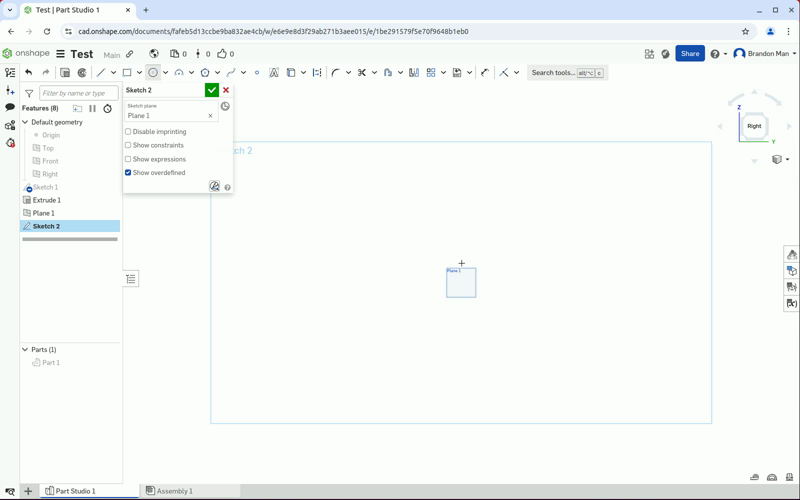
key_up(shift)
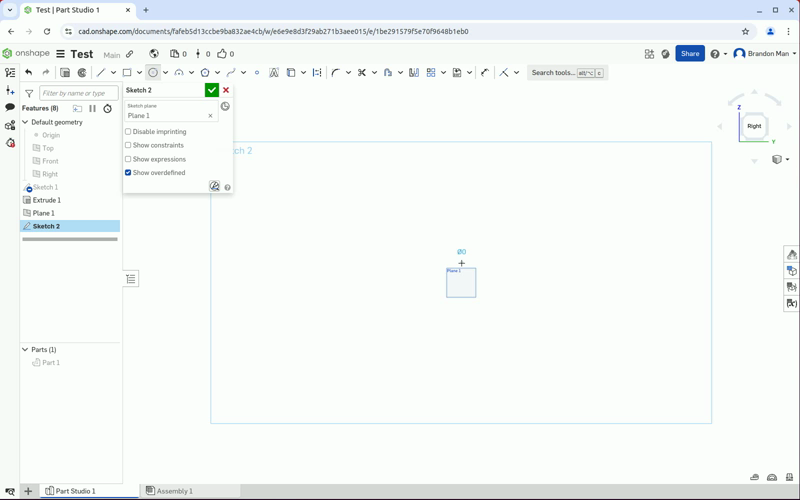
mouse_move(474, 262)
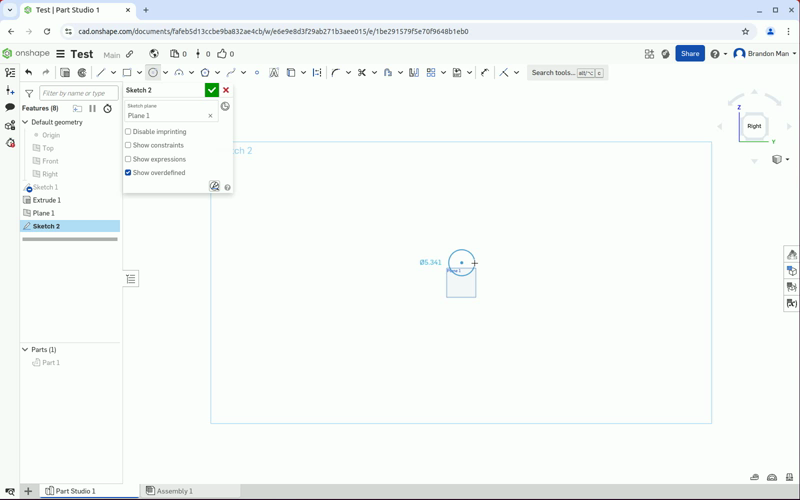
click(474, 262)
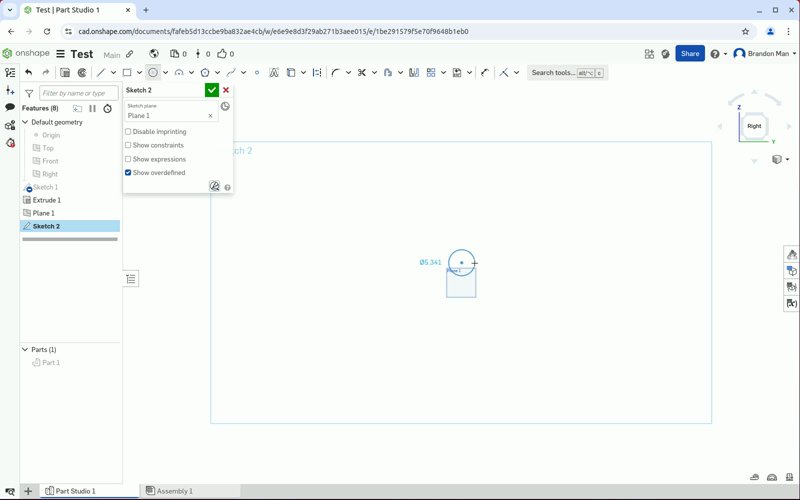
key(esc)
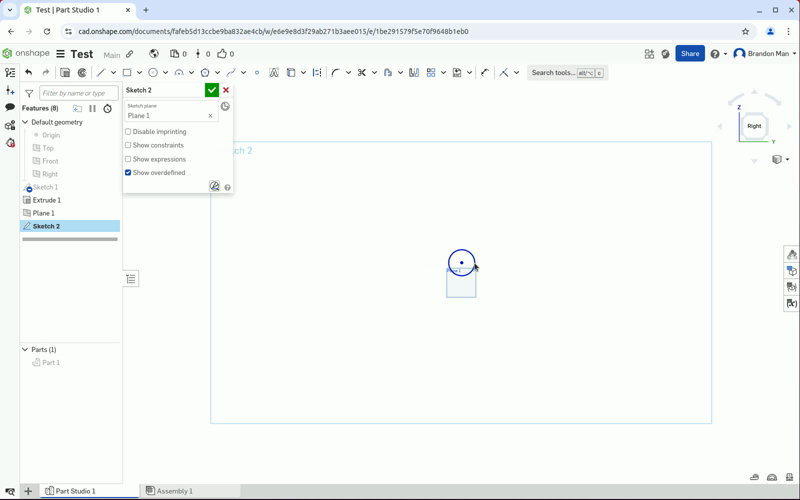
mouse_move(452, 263)
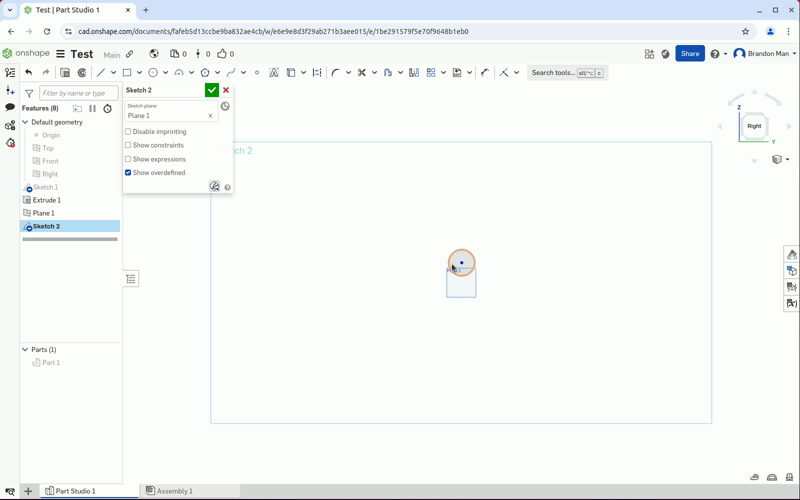
scroll(6)
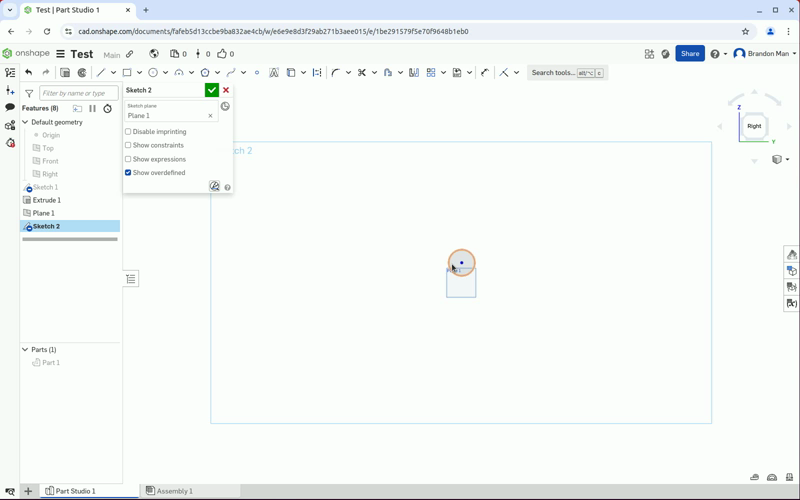
scroll(6)
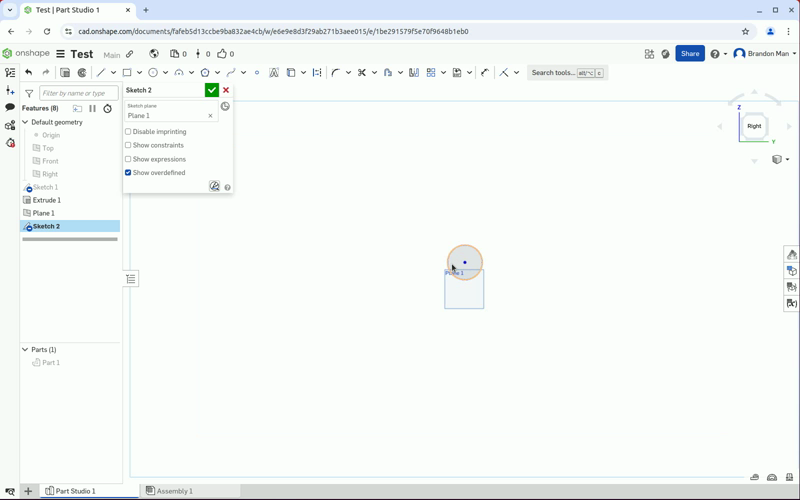
scroll(6)
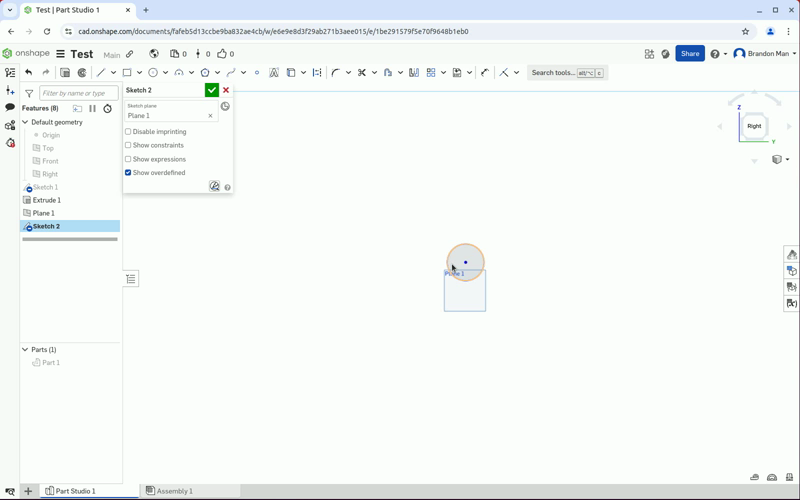
scroll(6)
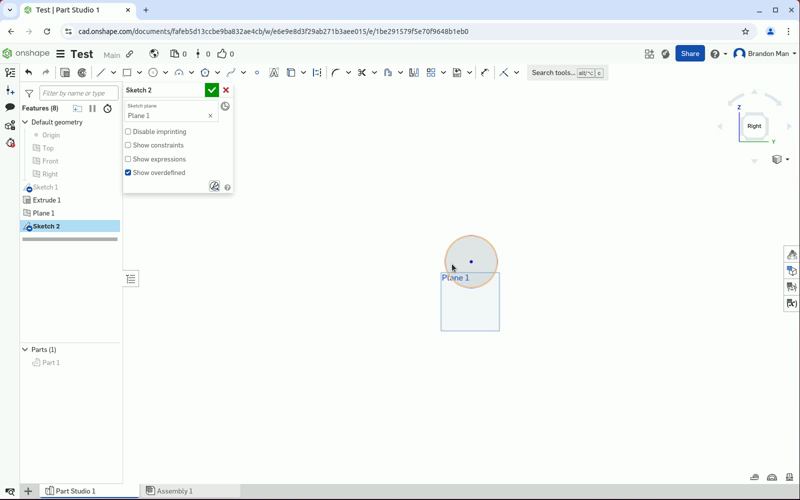
scroll(6)
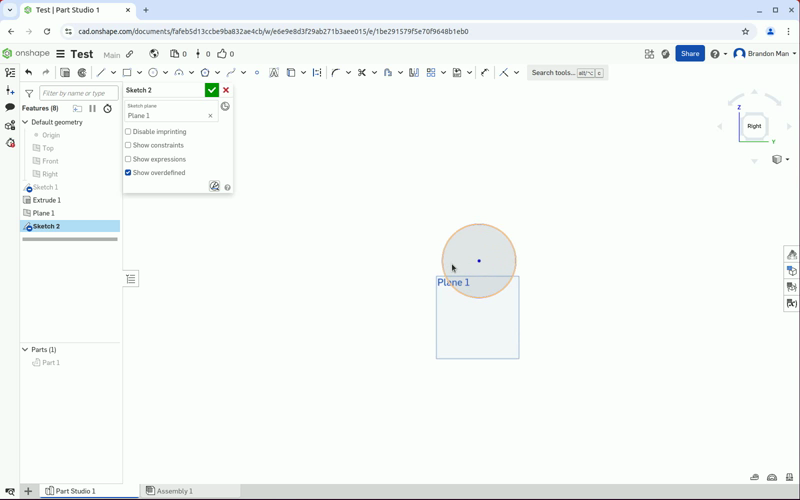
scroll(6)
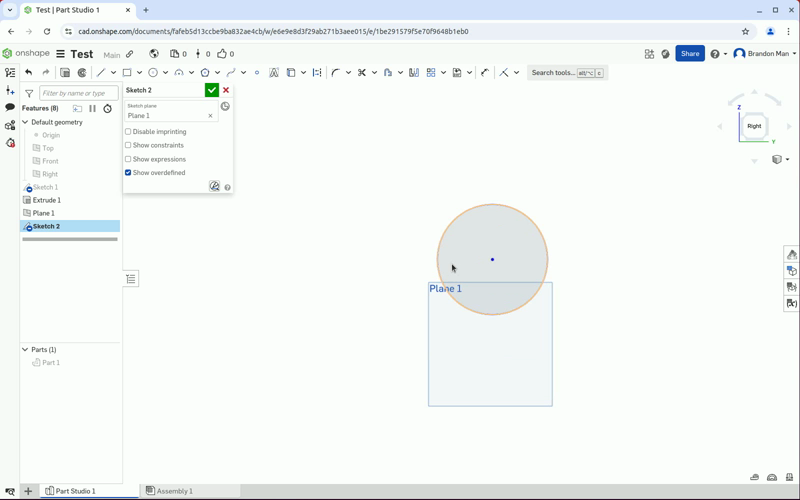
scroll(6)
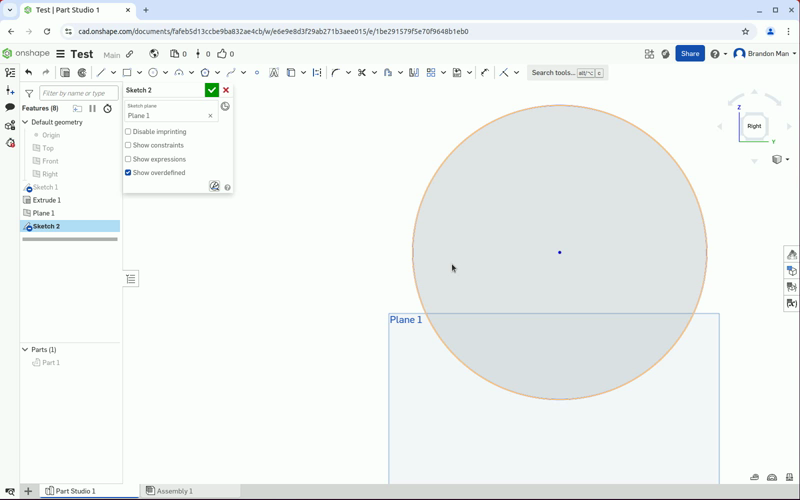
click(452, 263)
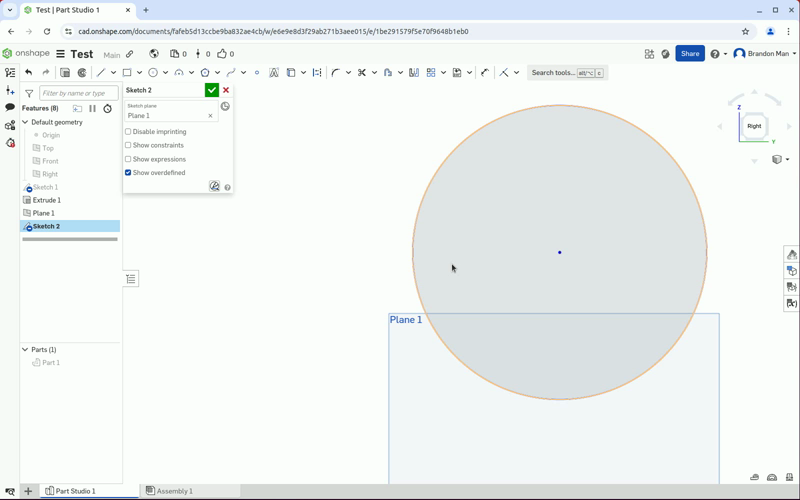
scroll(-6)
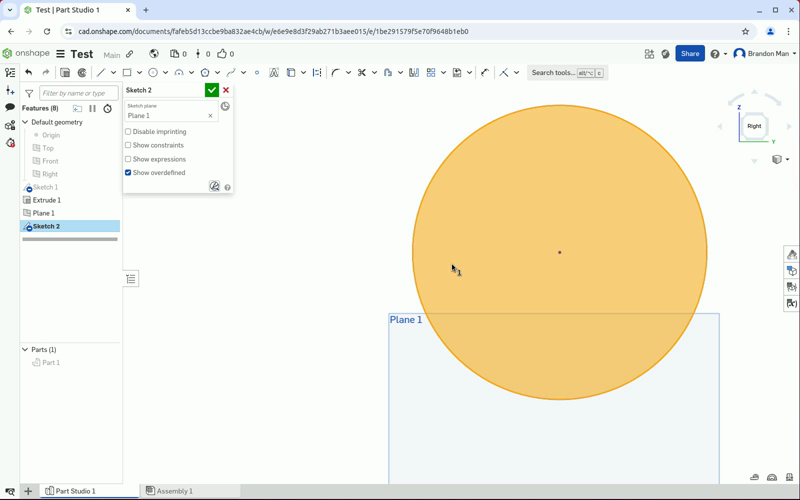
scroll(-6)
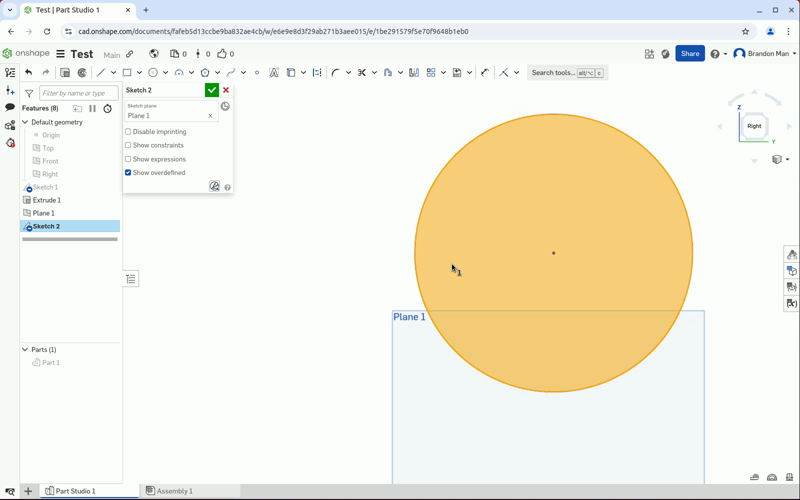
scroll(-6)
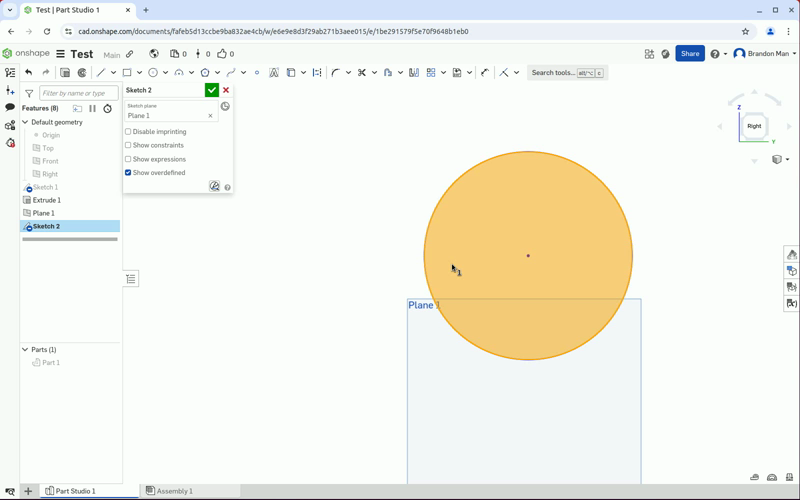
scroll(-6)
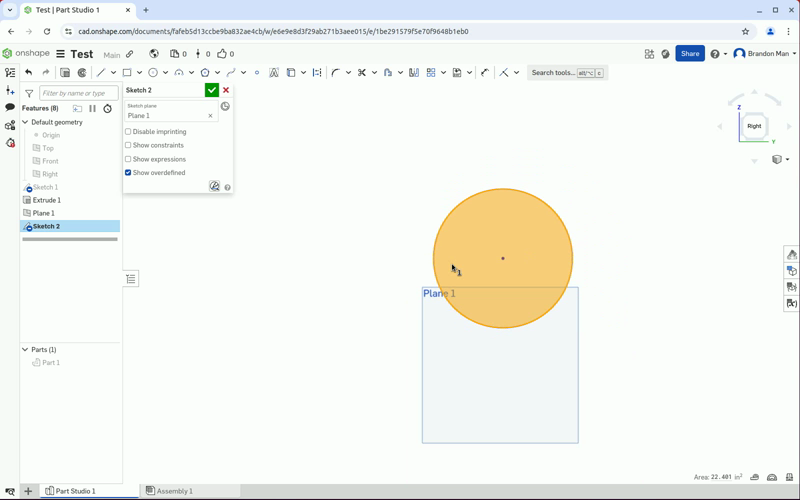
scroll(-6)
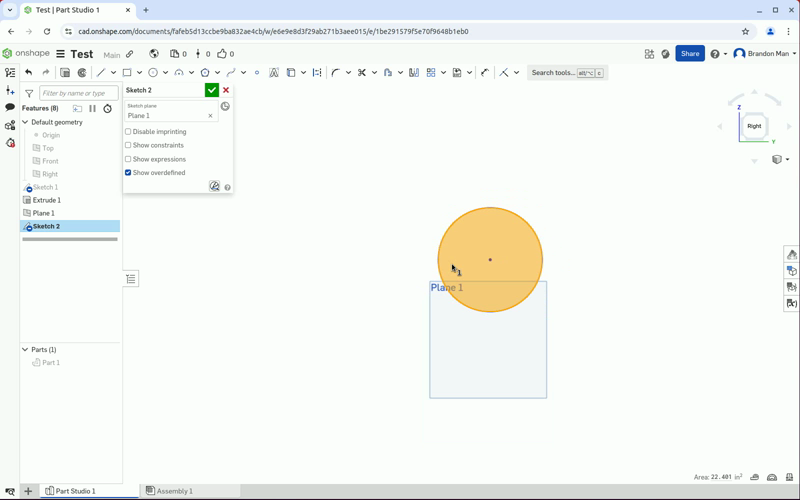
scroll(-6)
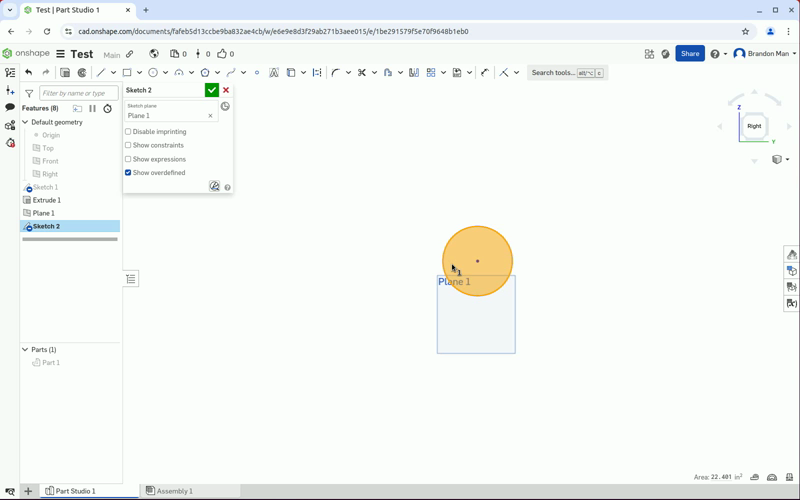
scroll(-6)
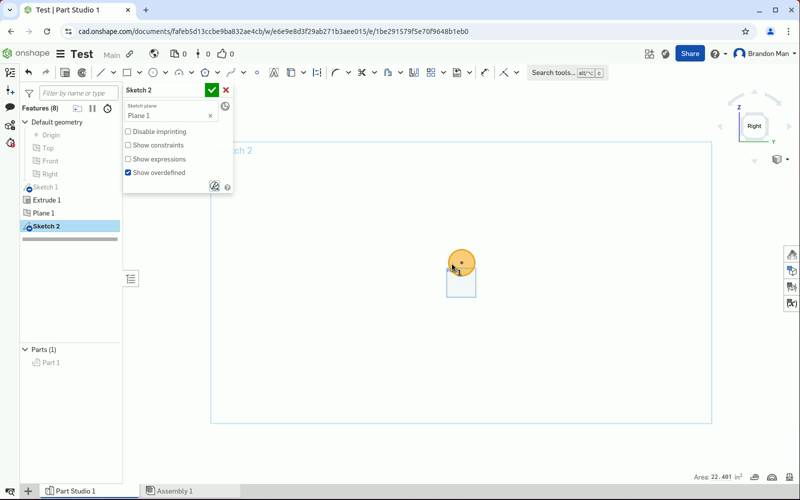
mouse_move(73, 352)
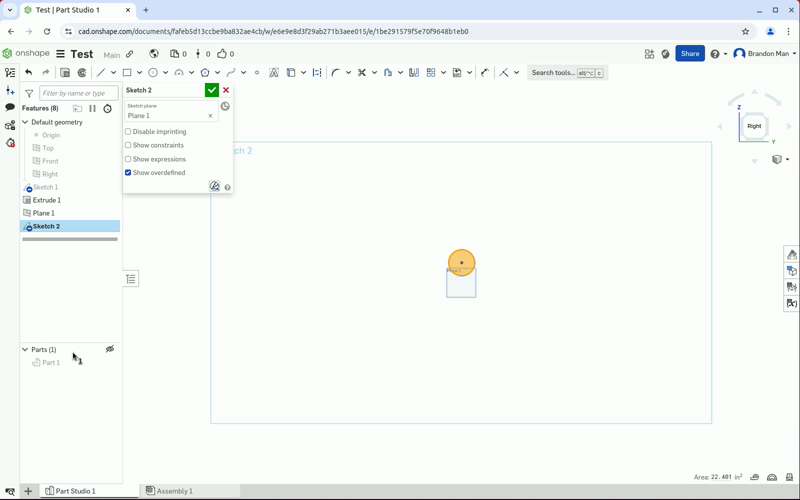
key(shift+y)
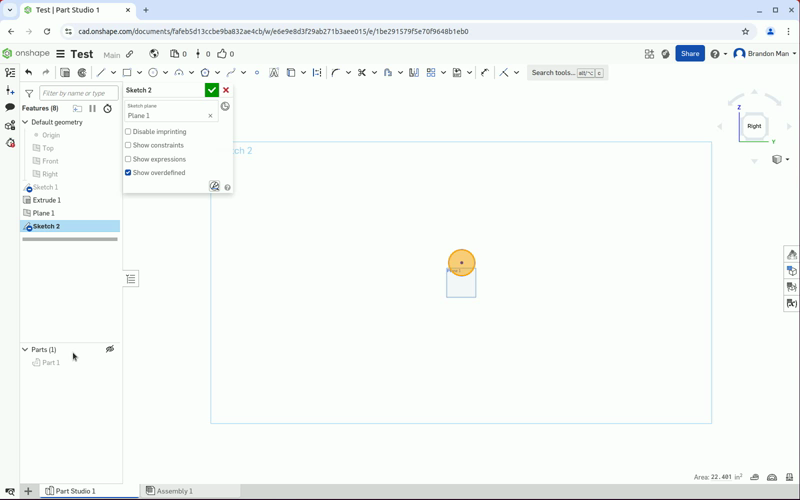
key(shift+e)
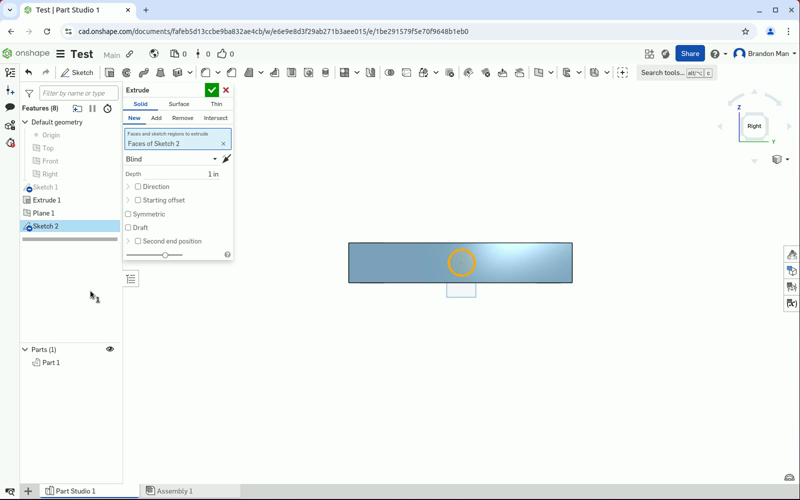
mouse_move(143, 106)
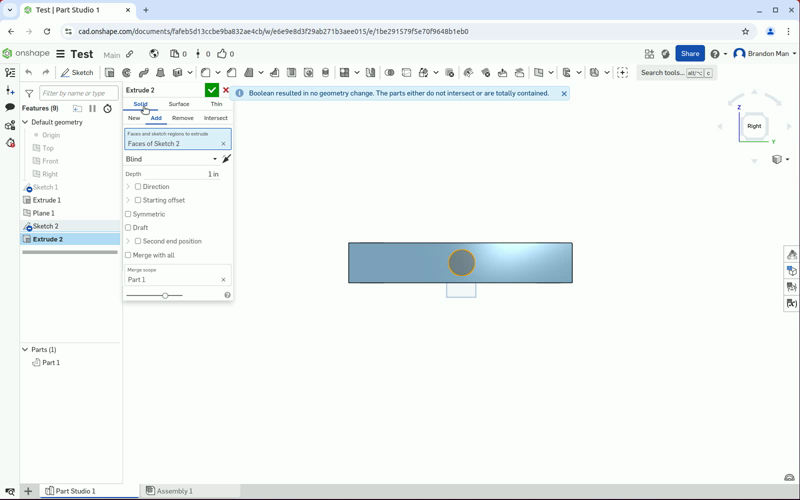
click(143, 106)
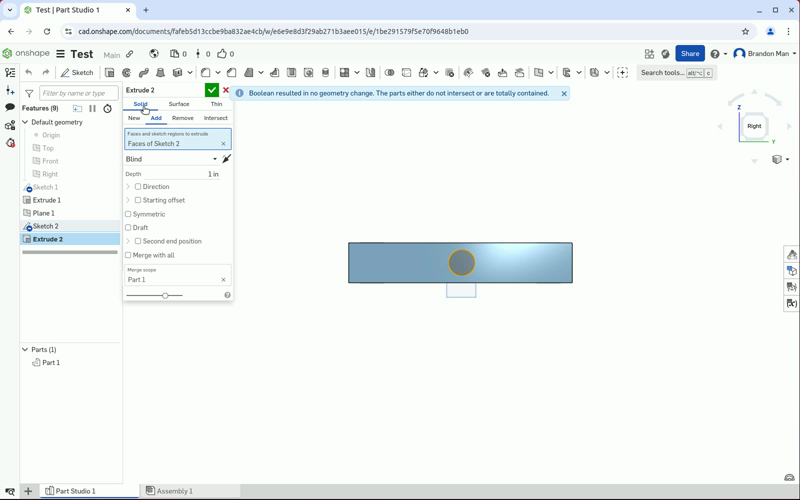
mouse_move(186, 120)
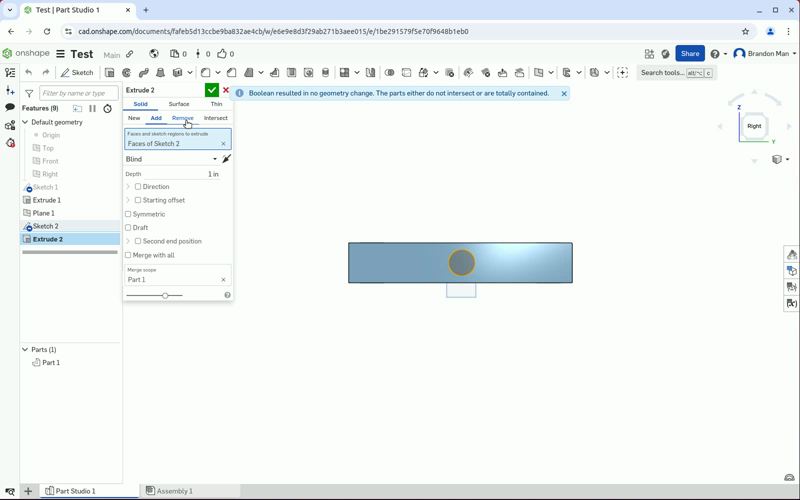
click(186, 120)
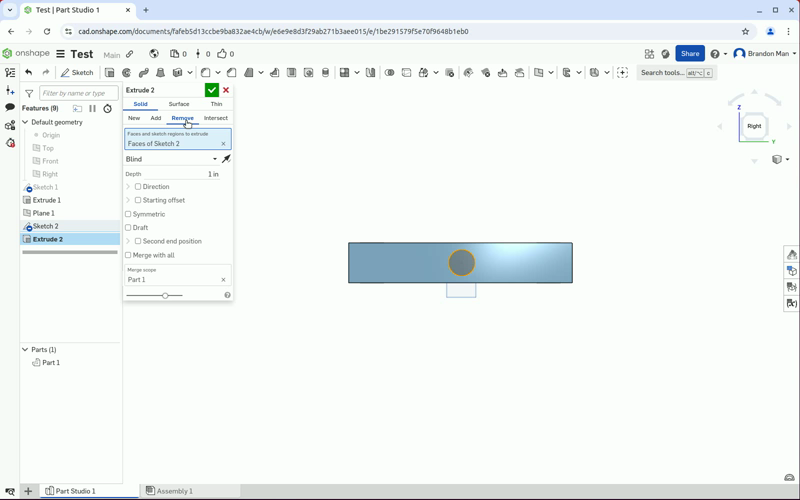
key(tab, 4)
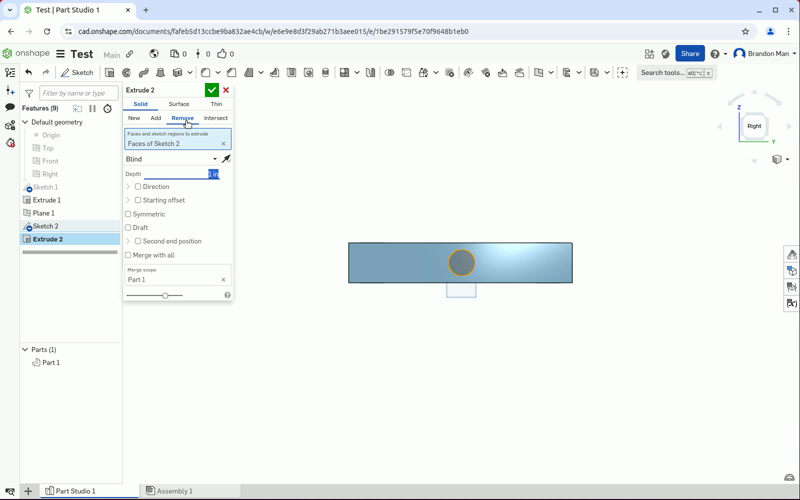
text(30.811)
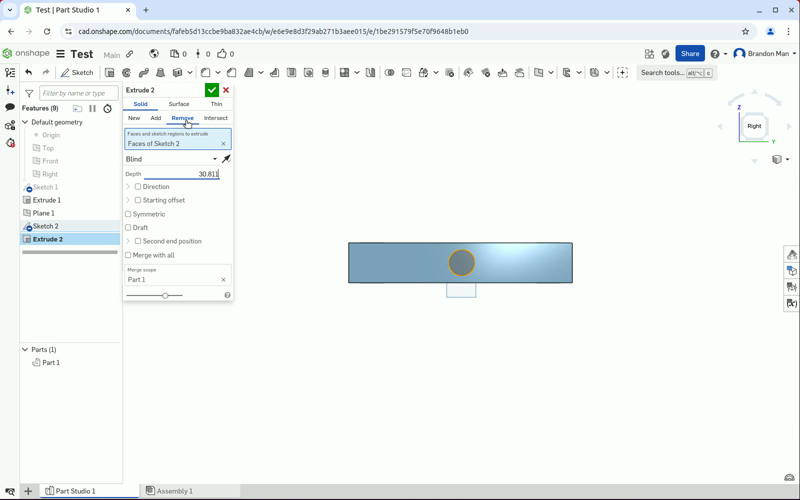
key(tab, 6)
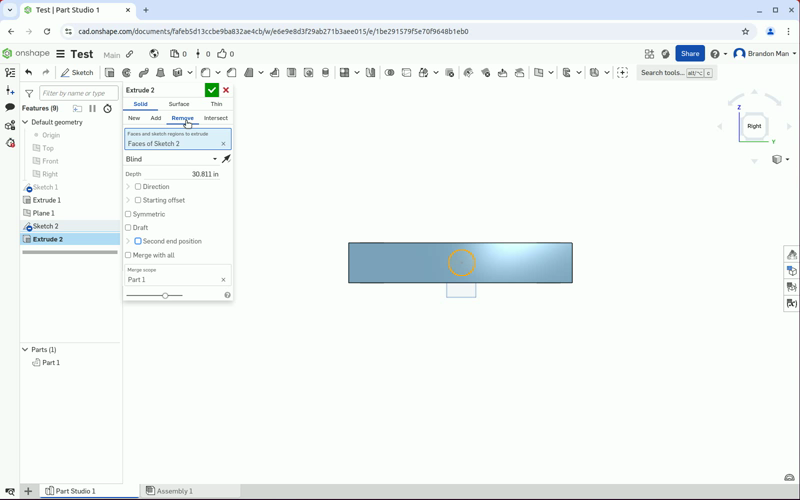
key(space)
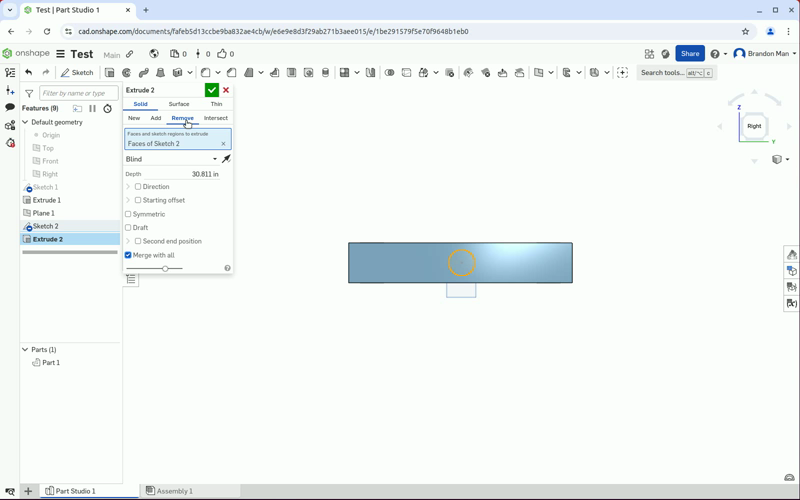
key(enter)
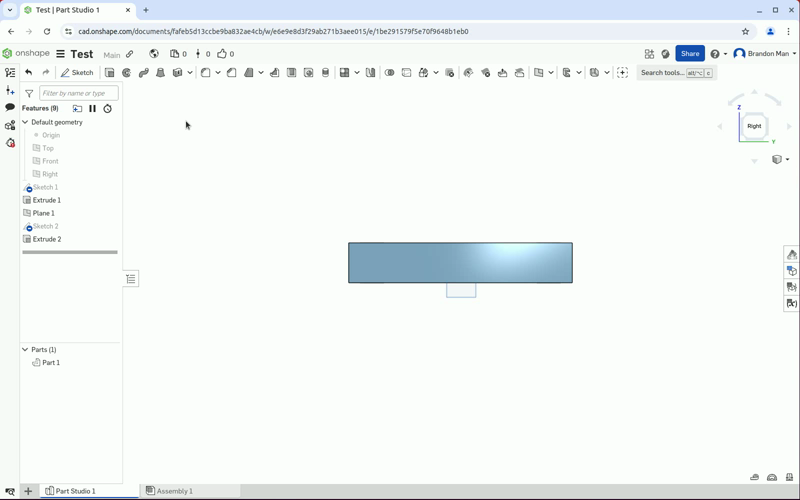
key(shift+h)
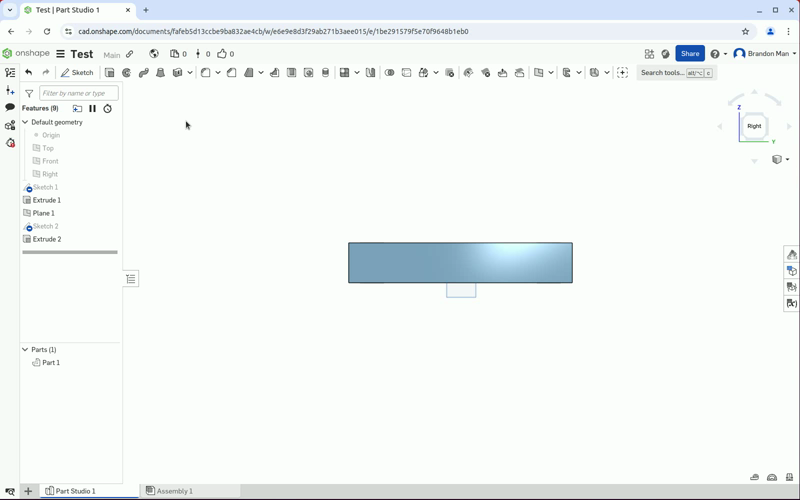
key(shift+h)
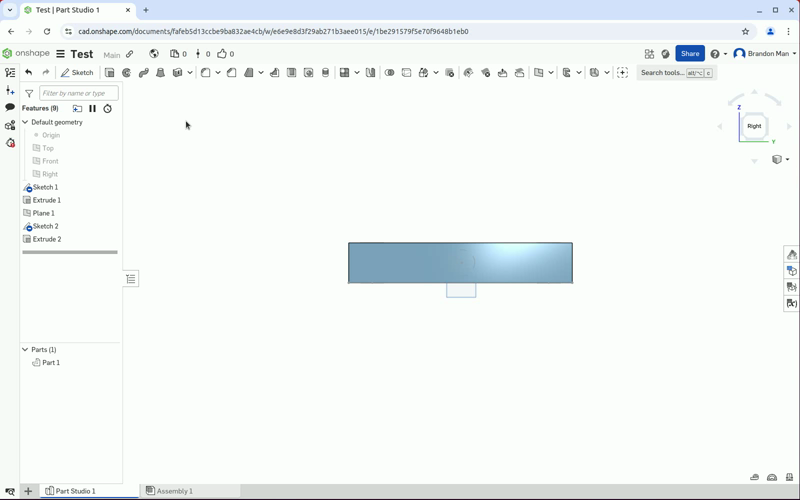
key(shift+7)
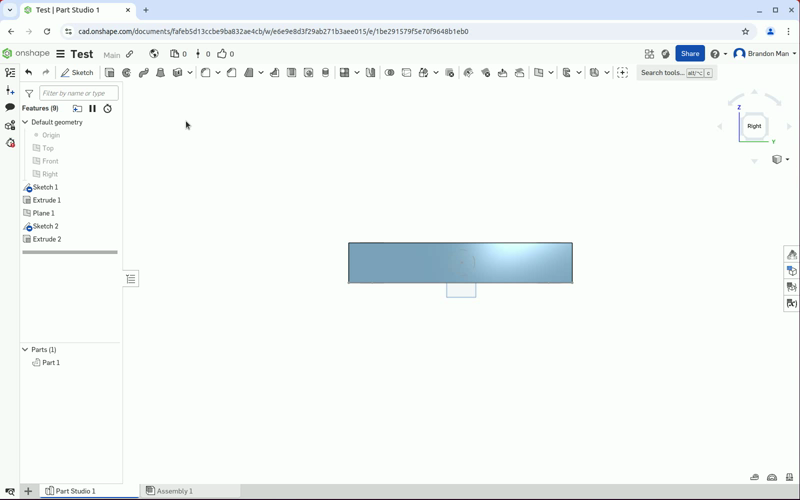
key(right, 2)
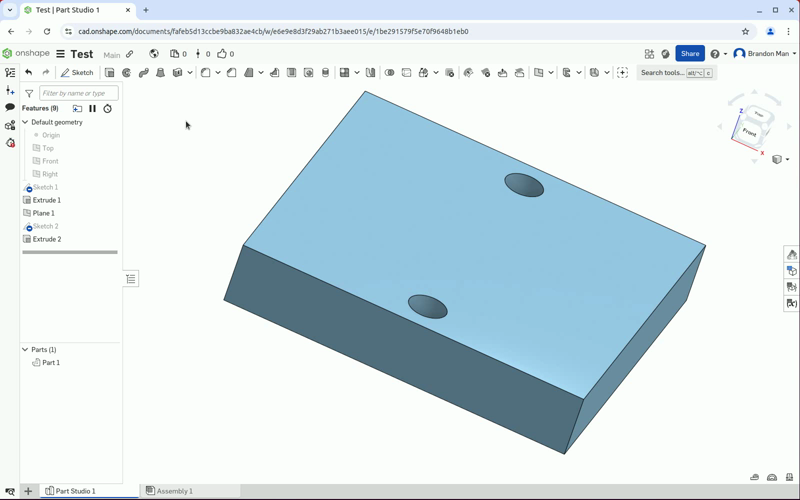
key(down, 2)
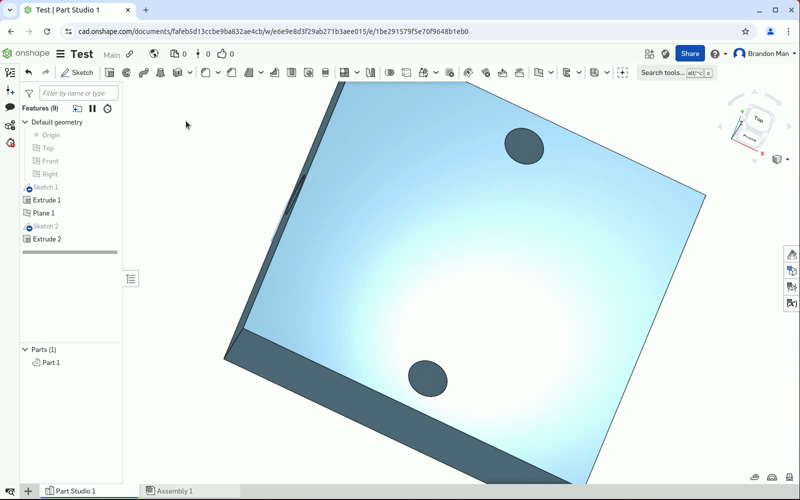
key(up, 2)
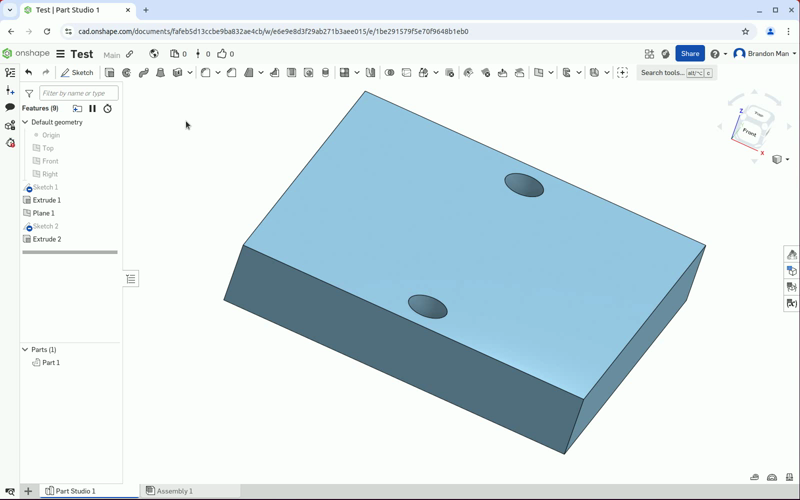
key(left, 2)
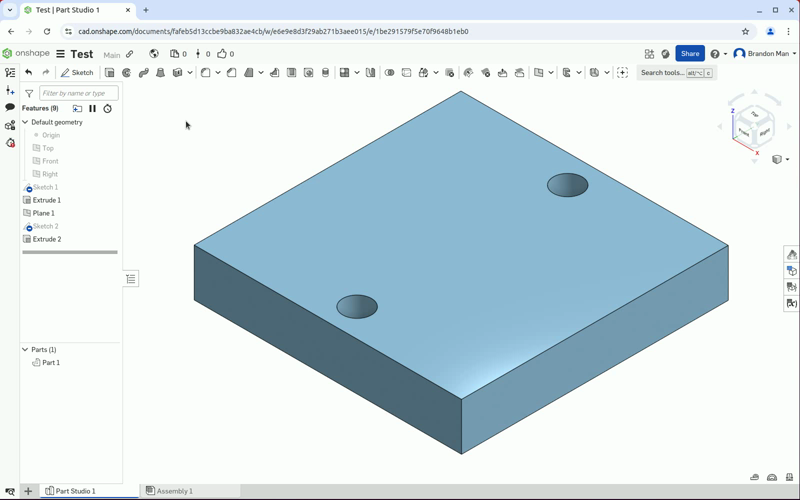
mouse_move(73, 189)
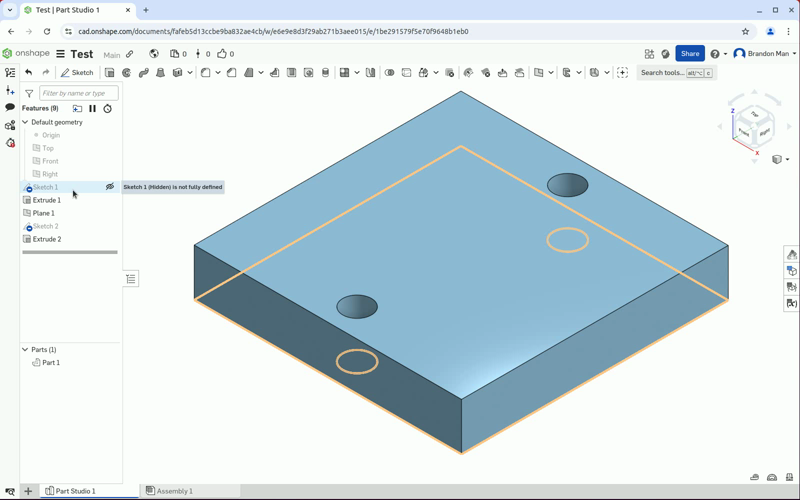
click(73, 189)